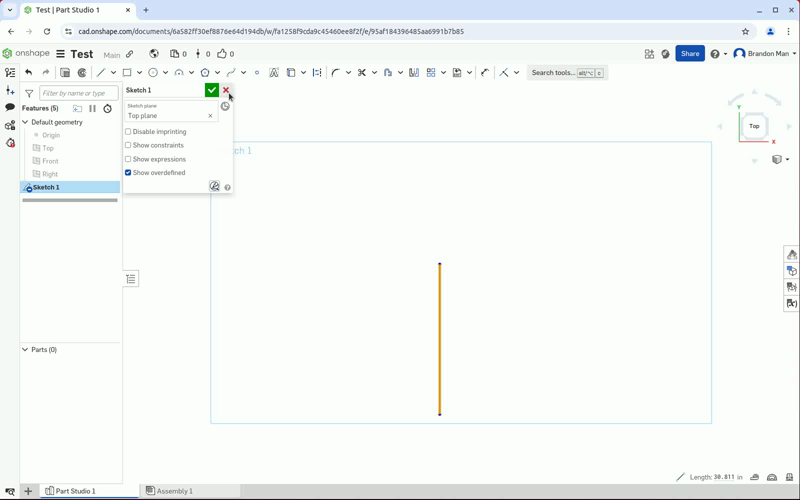
key(shift+h)
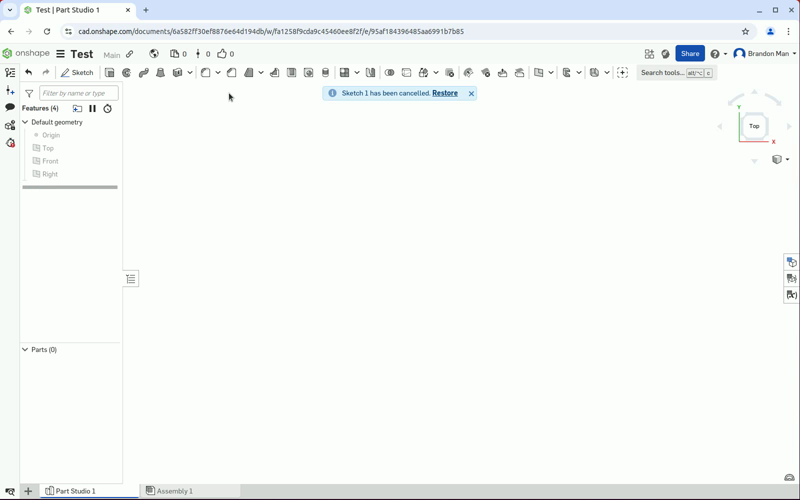
mouse_move(73, 352)
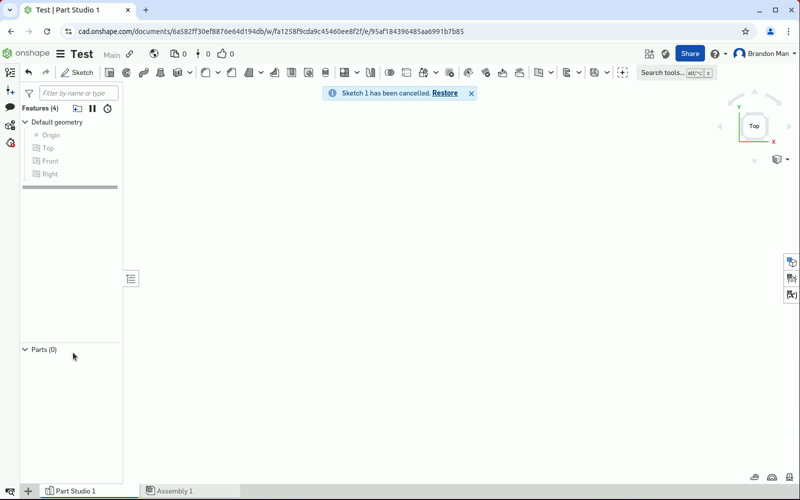
key(y)
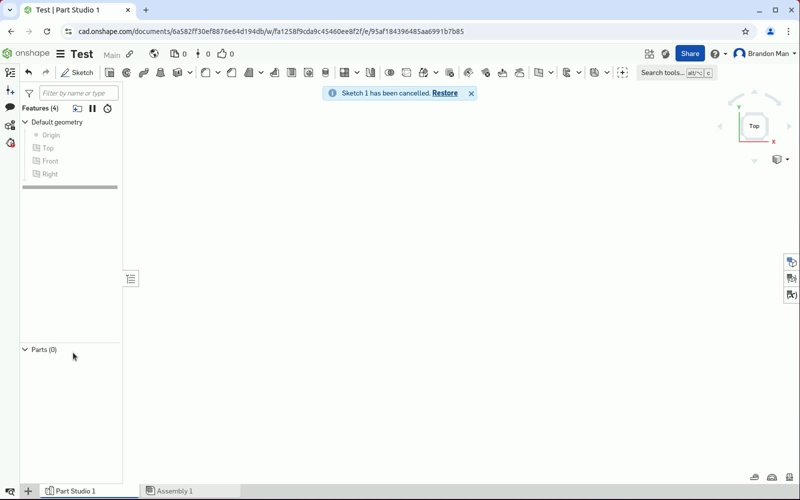
key(shift+p)
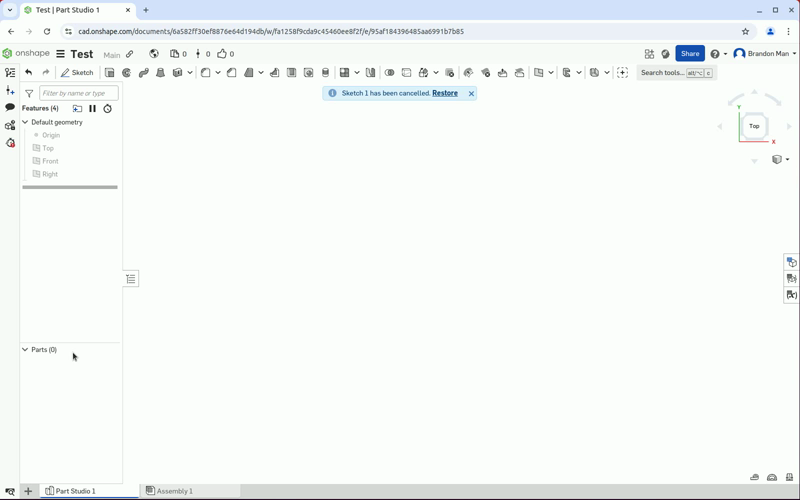
key(space)
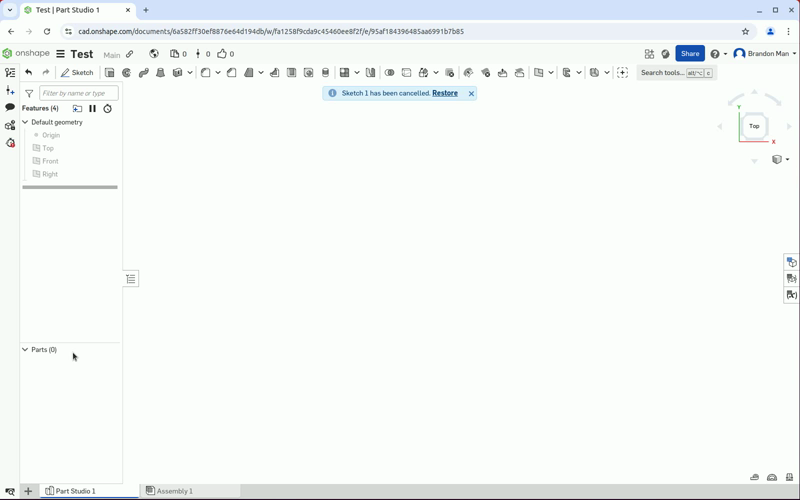
key_down(shift)
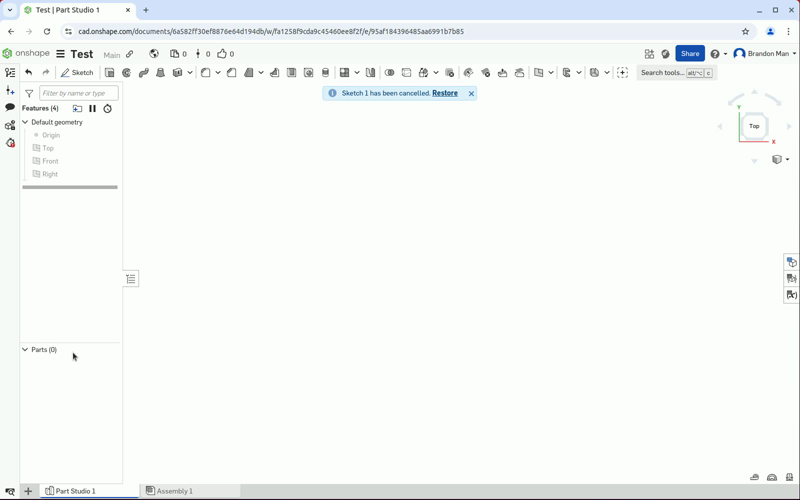
key(up)
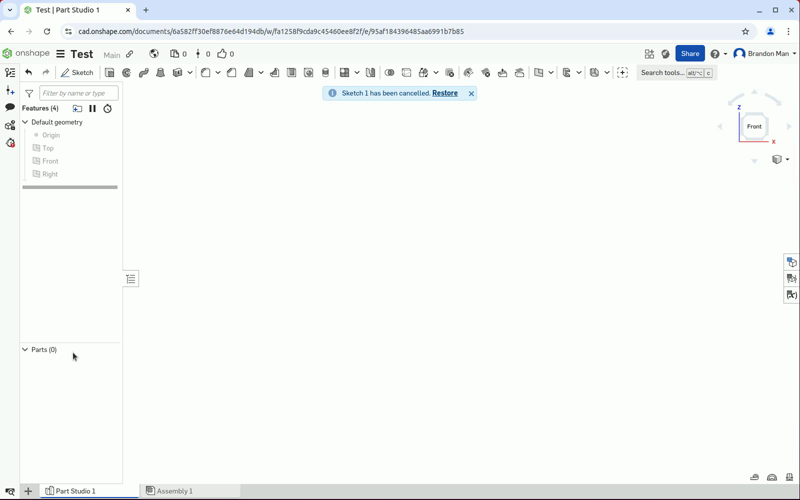
key_up(shift)
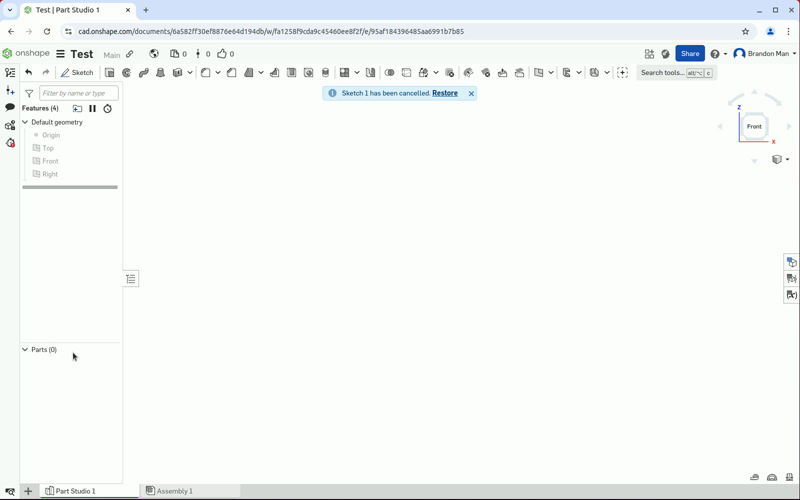
key(space)
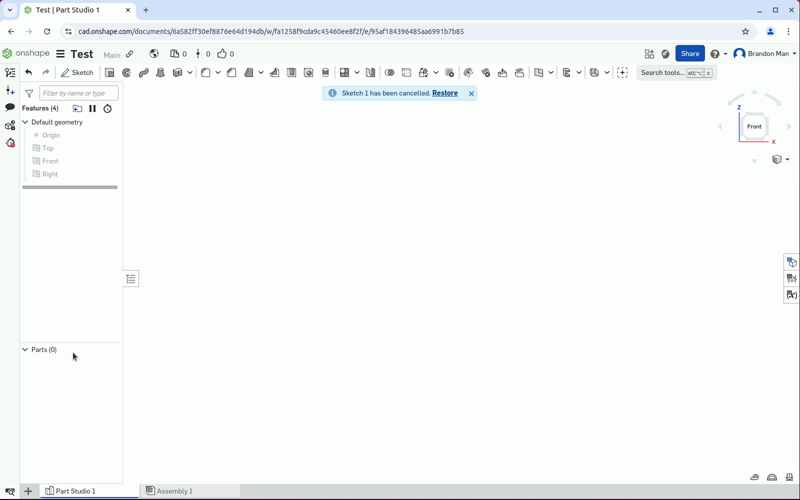
key_down(shift)
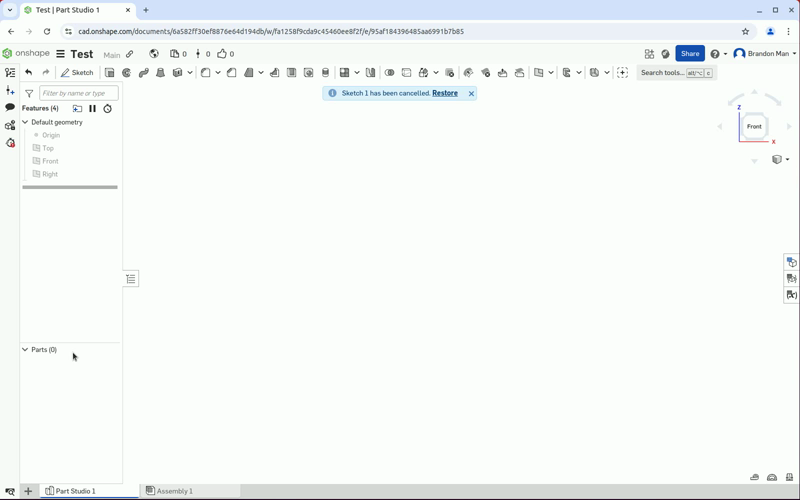
key(left)
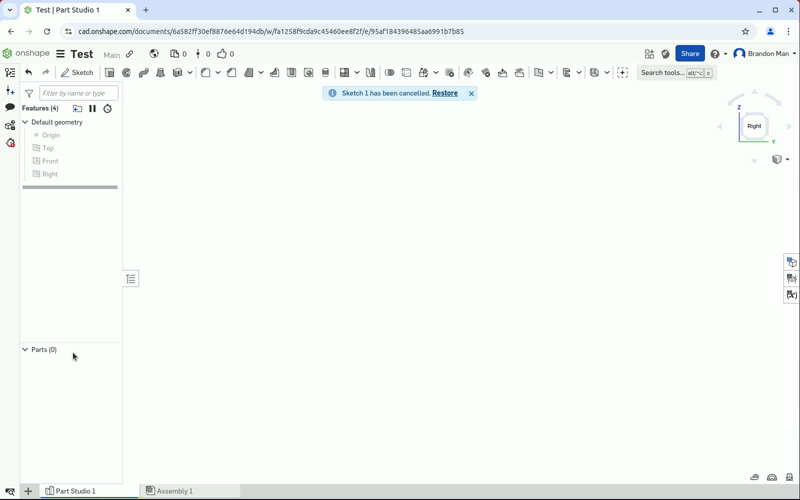
key_up(shift)
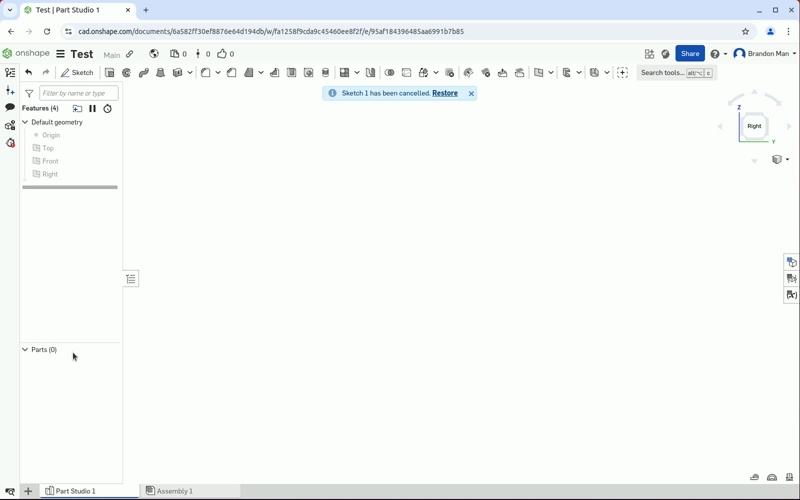
mouse_move(73, 352)
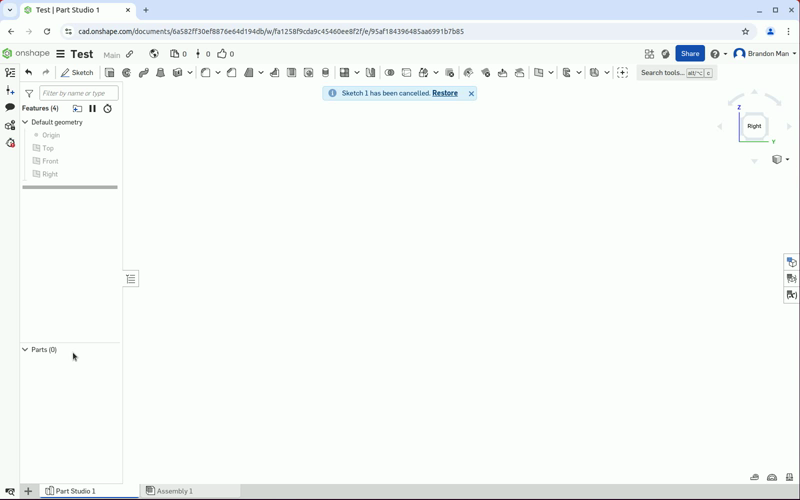
key(shift+y)
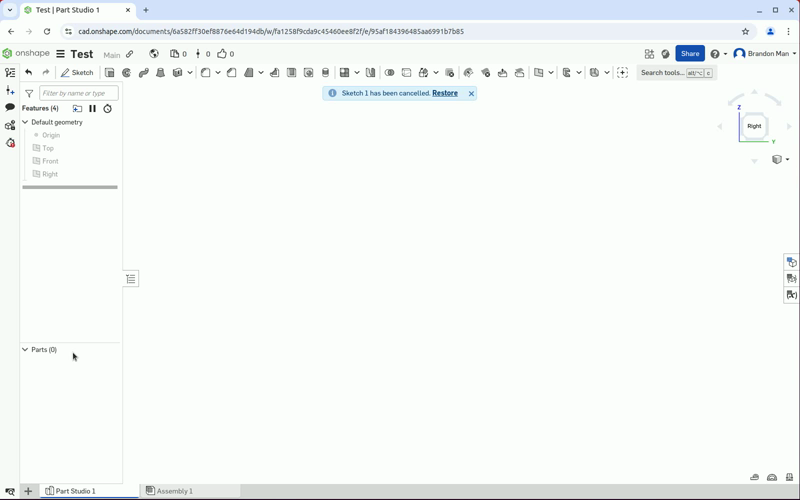
key(shift+s)
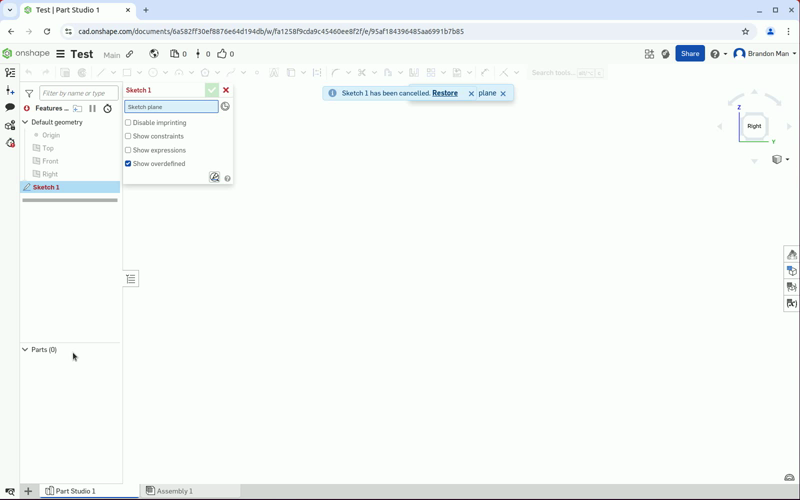
mouse_move(73, 176)
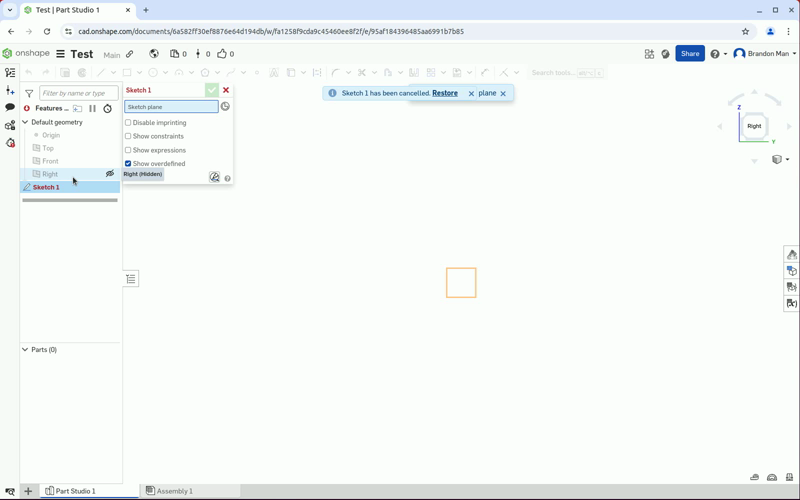
click(73, 176)
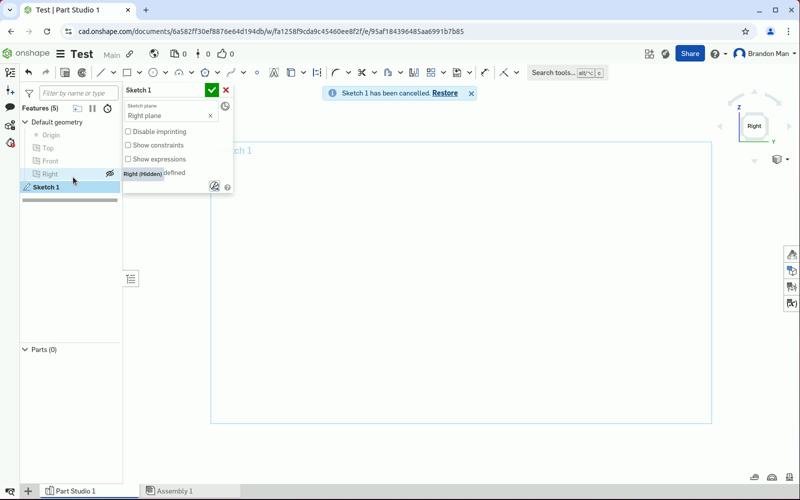
mouse_move(73, 352)
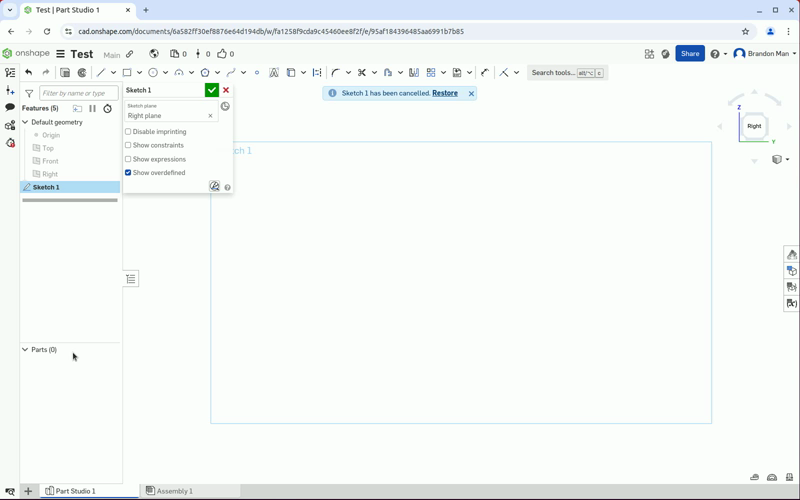
key(y)
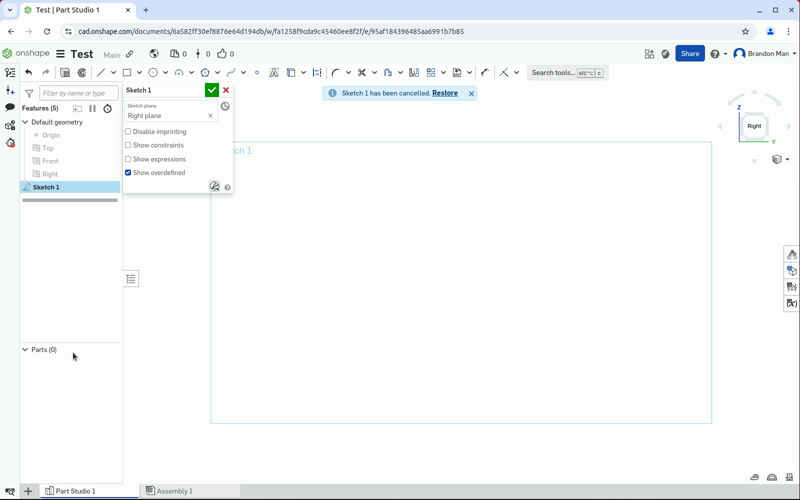
key(l)
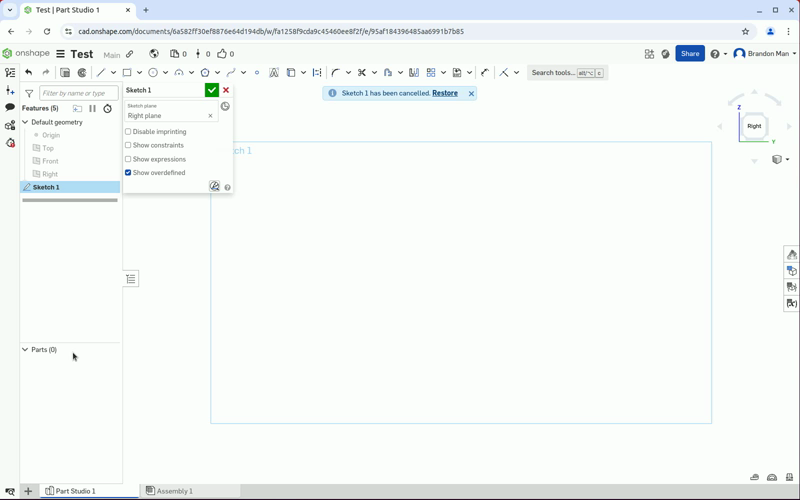
key_down(shift)
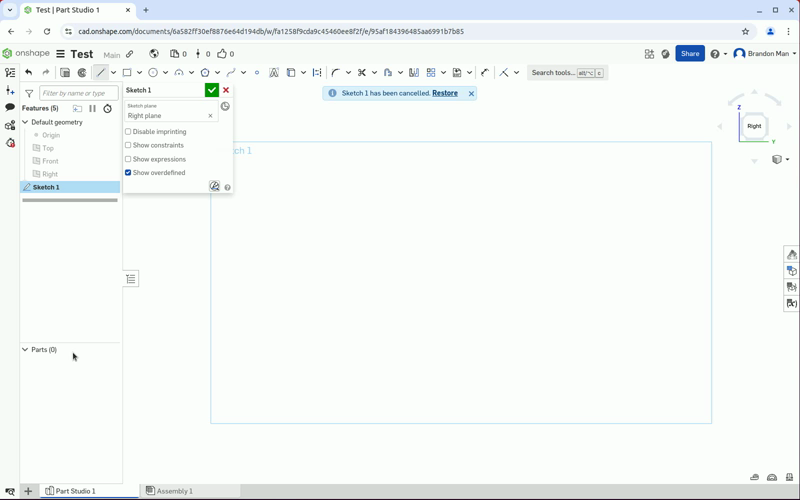
mouse_move(353, 359)
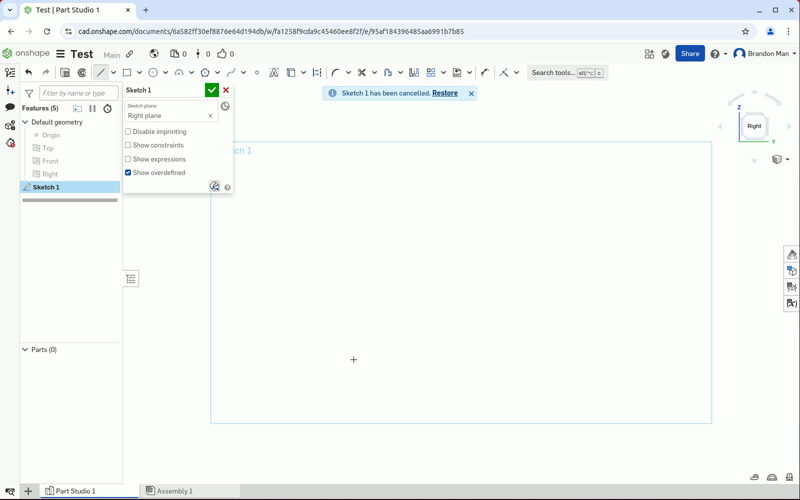
click(353, 359)
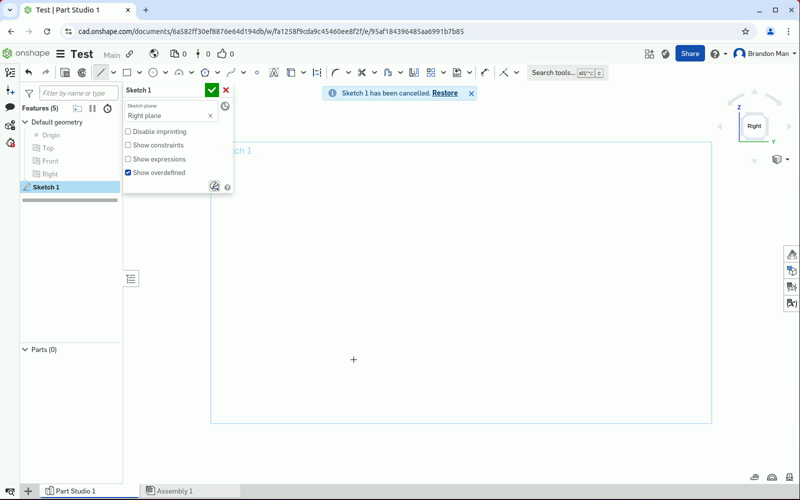
key_up(shift)
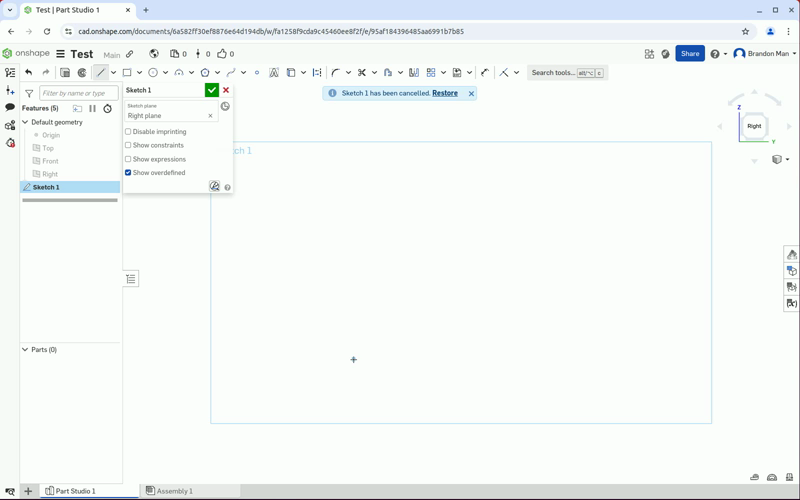
key_down(shift)
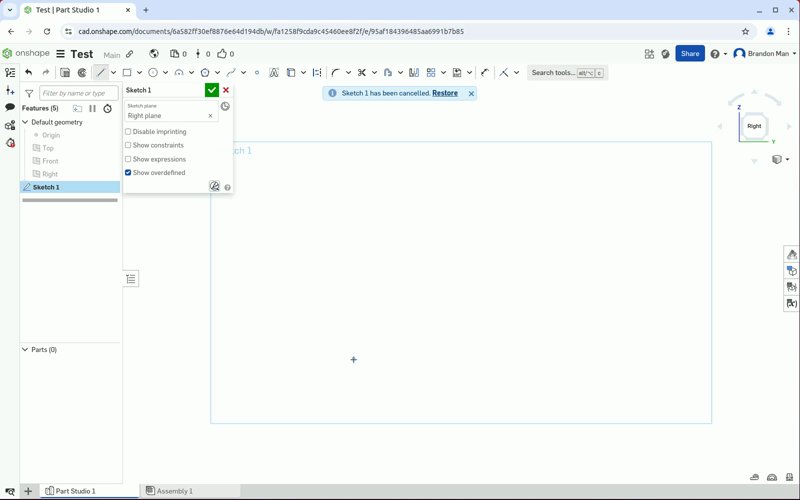
mouse_move(488, 359)
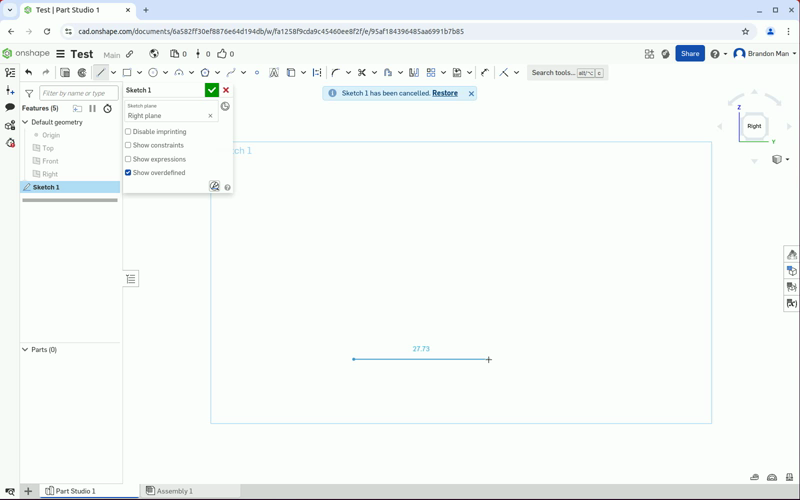
click(488, 359)
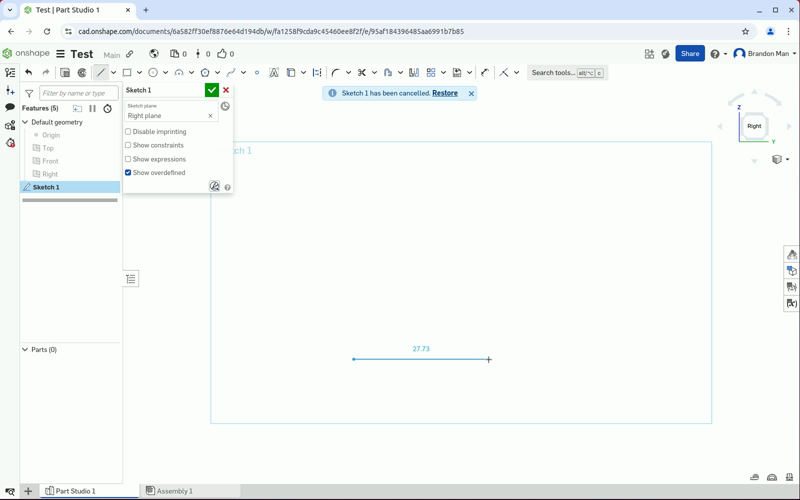
key_up(shift)
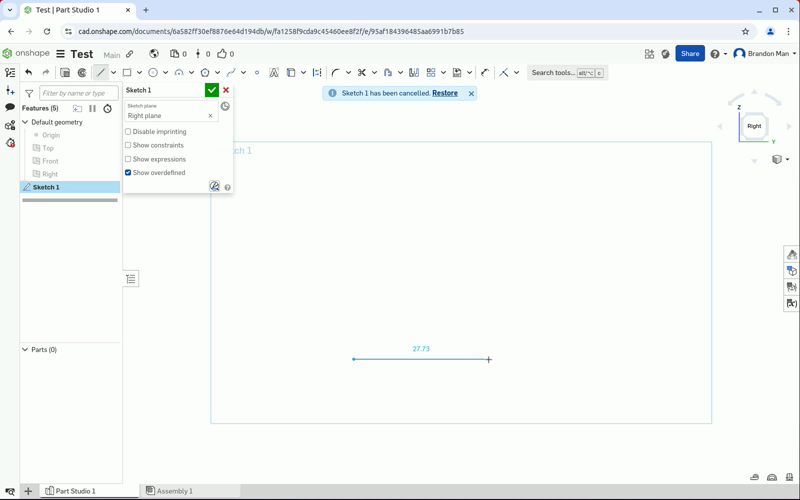
key_down(shift)
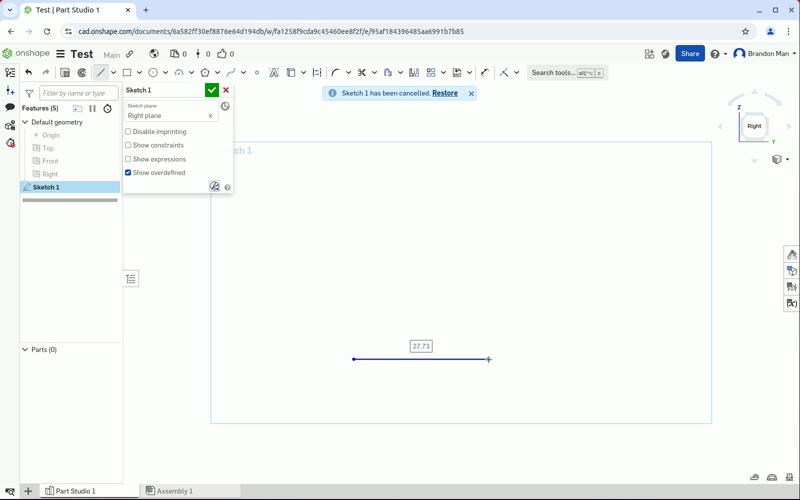
mouse_move(488, 269)
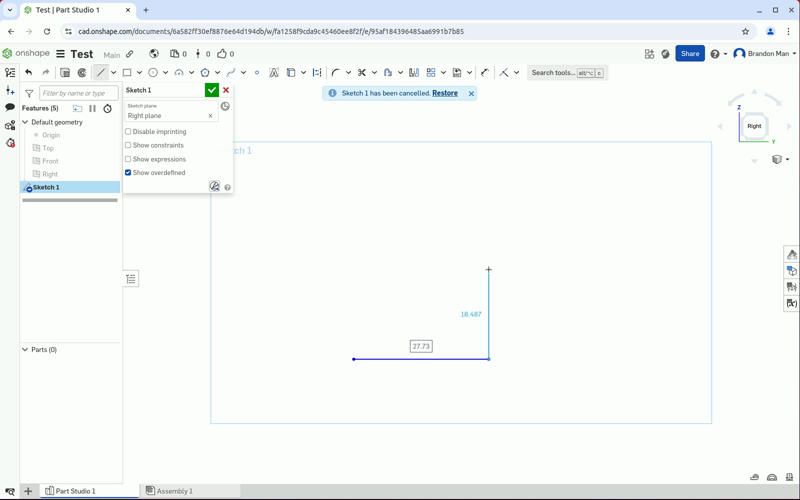
click(488, 269)
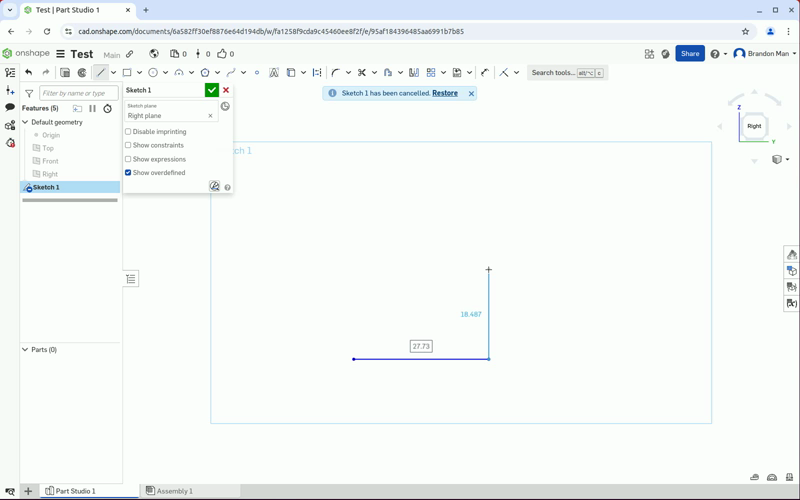
key_up(shift)
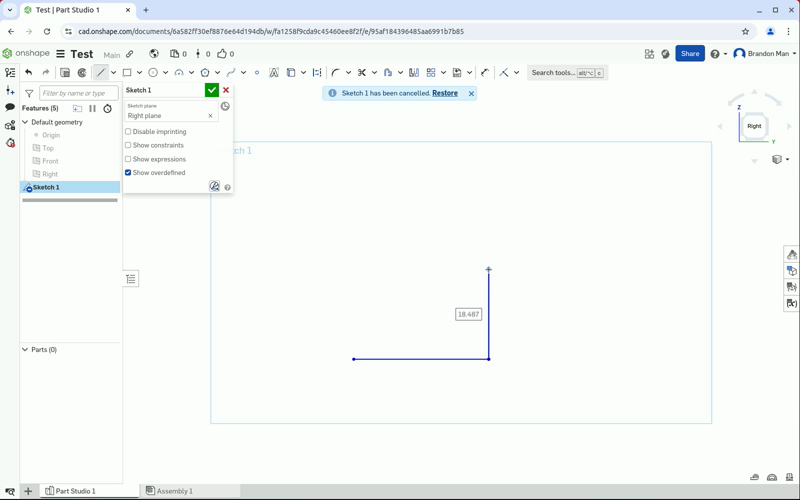
key_down(shift)
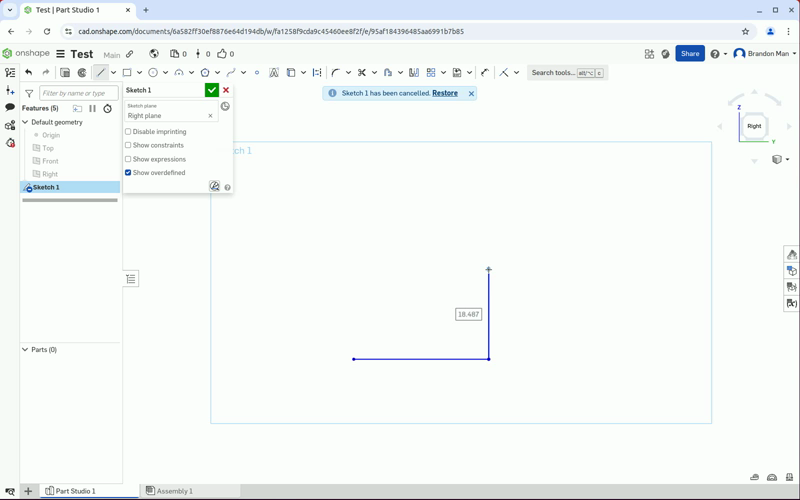
mouse_move(557, 269)
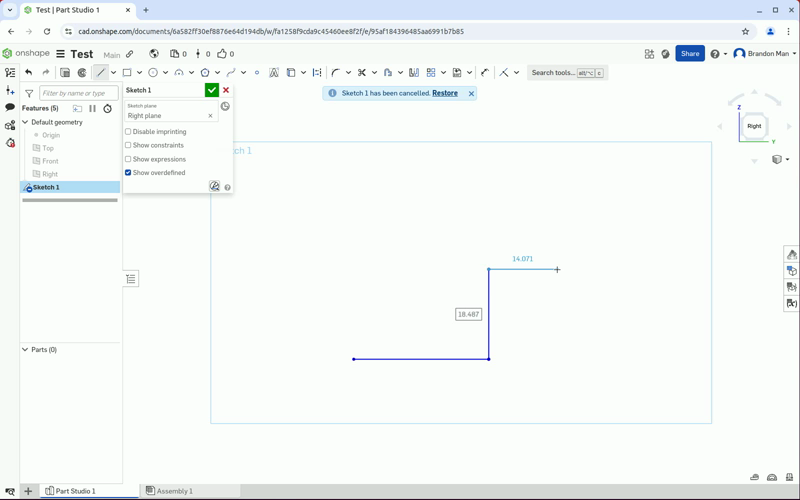
click(557, 269)
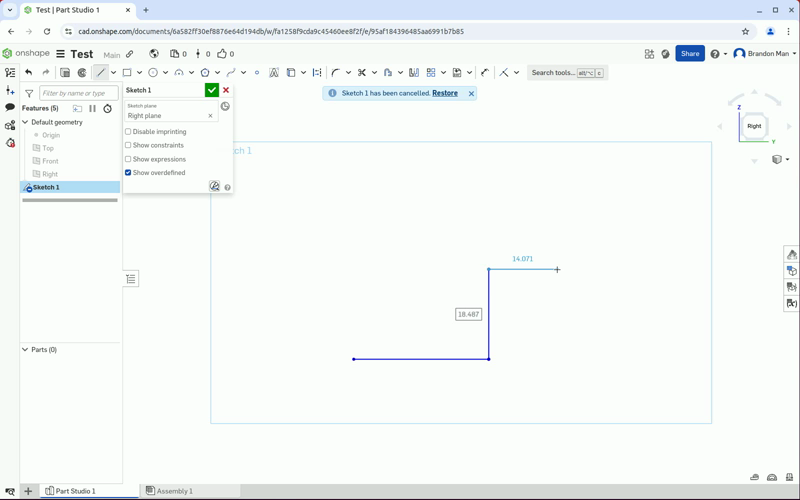
key_up(shift)
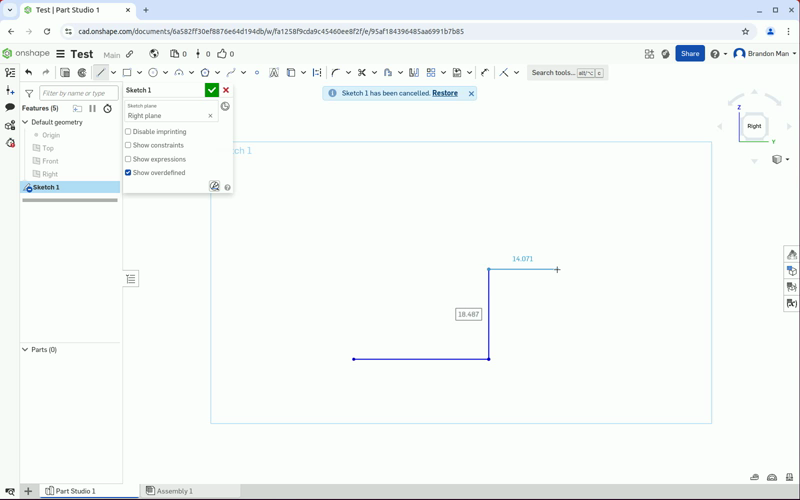
key_down(shift)
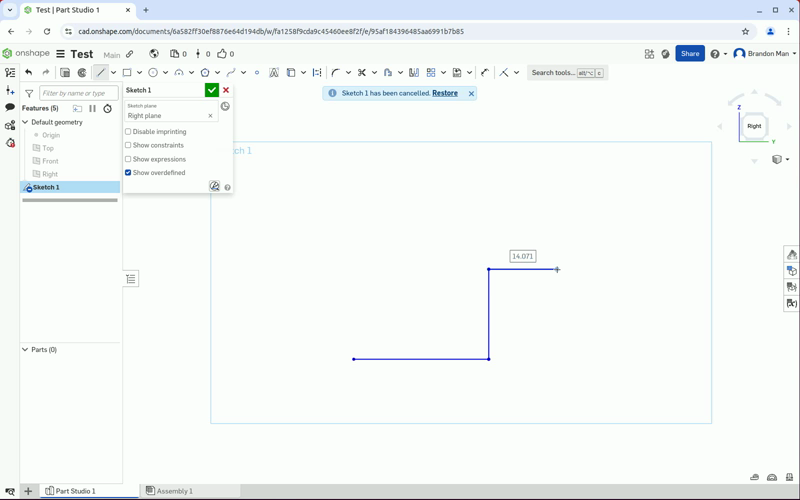
mouse_move(587, 269)
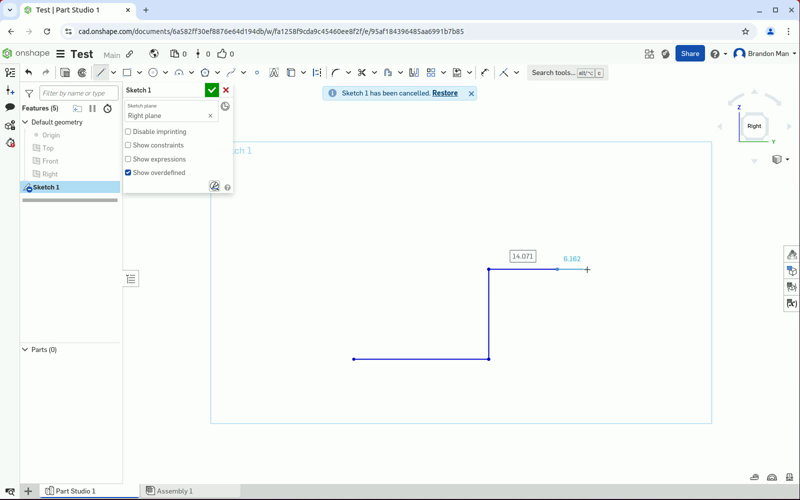
mouse_move(557, 224)
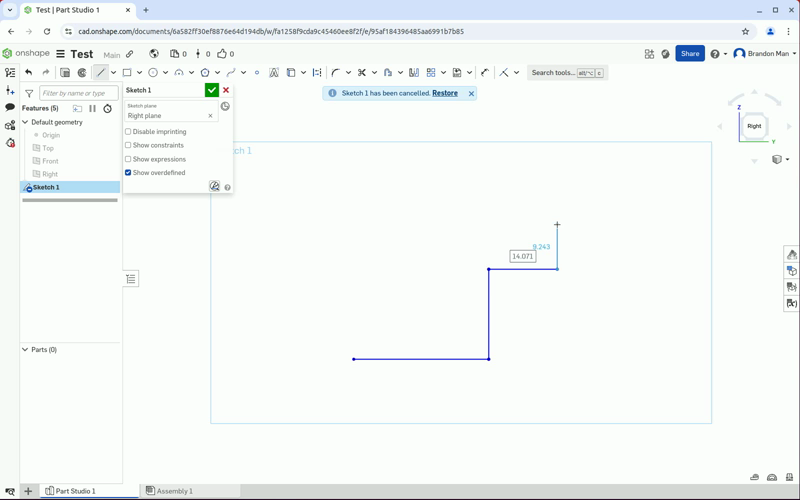
click(557, 224)
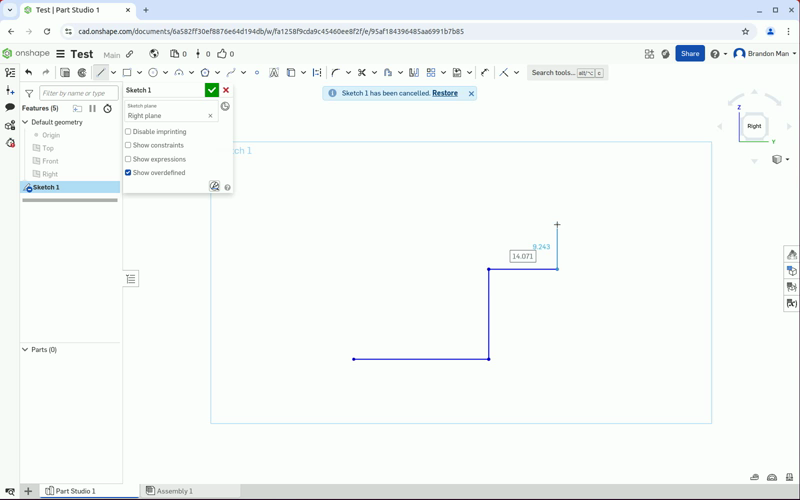
key_up(shift)
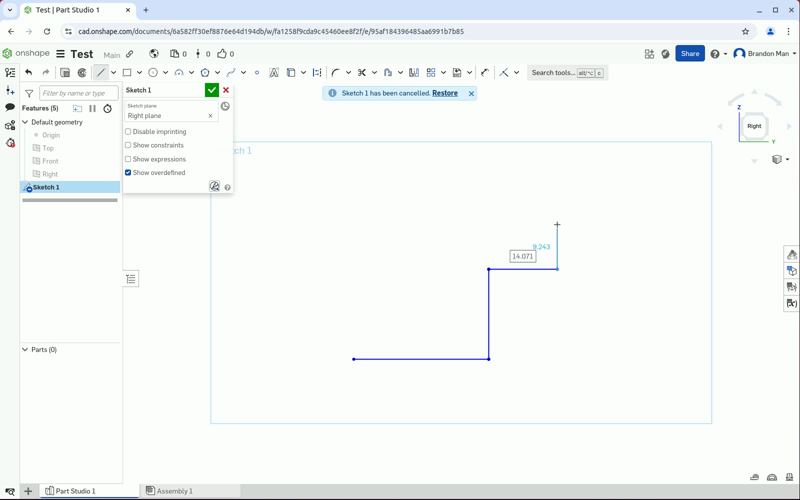
key_down(shift)
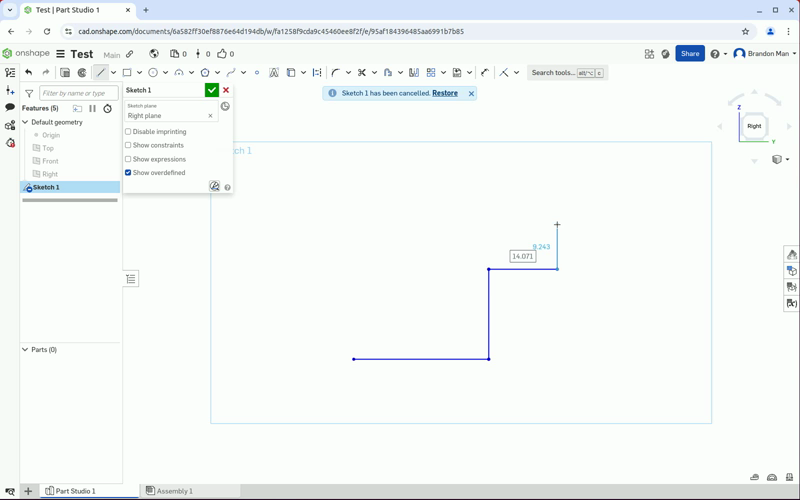
mouse_move(446, 224)
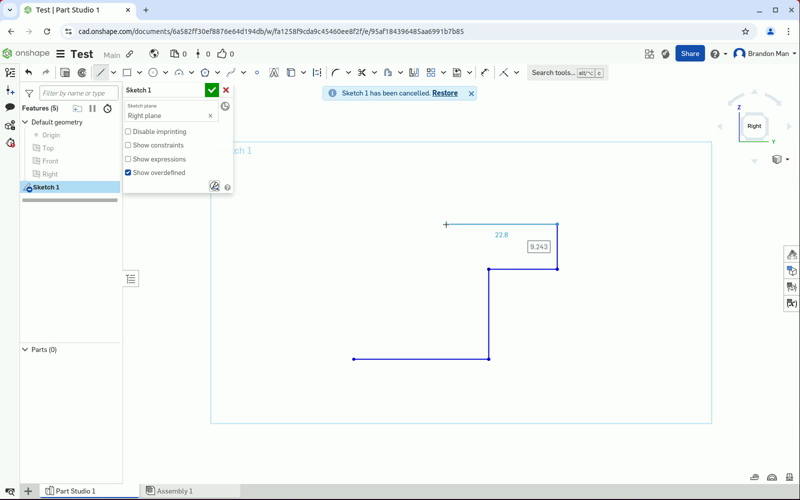
click(446, 224)
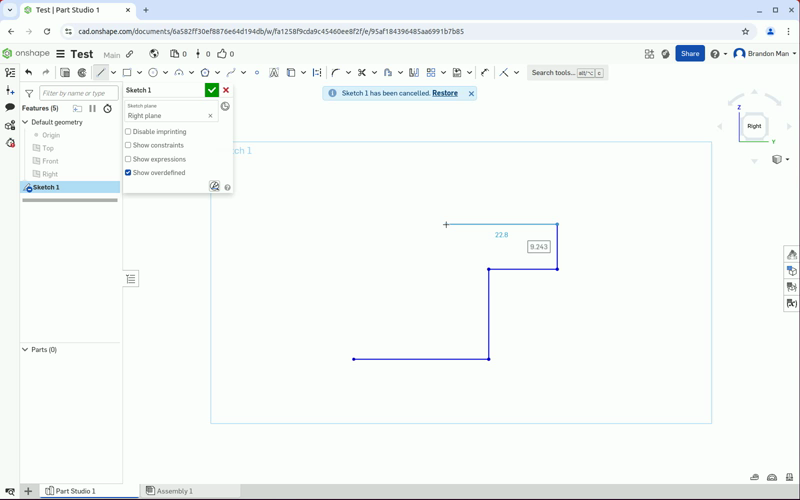
key_up(shift)
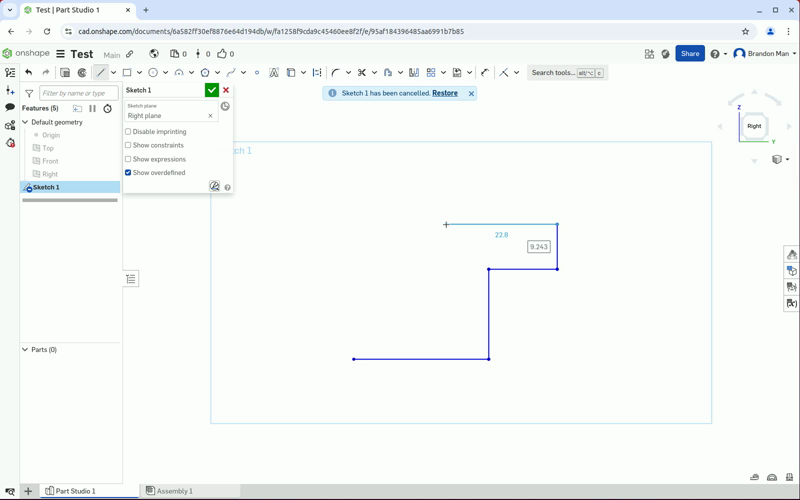
key_down(shift)
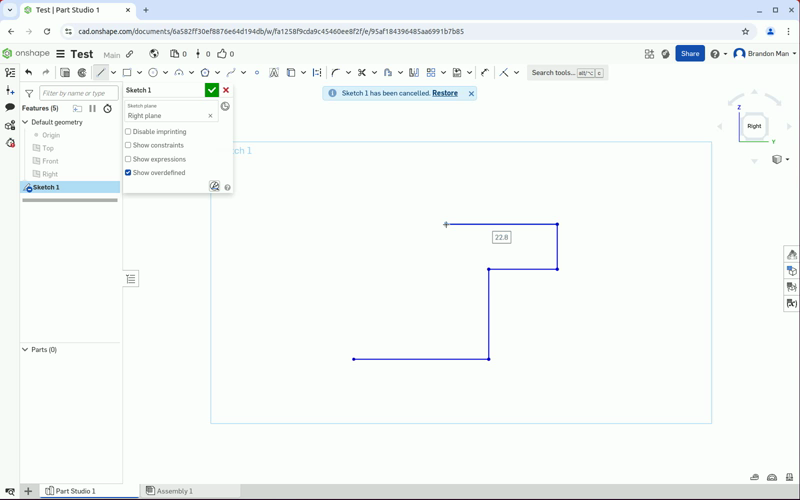
mouse_move(446, 314)
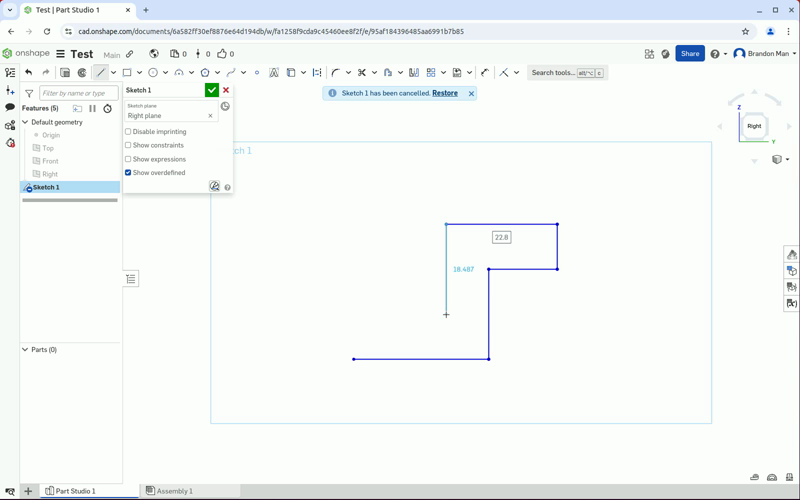
click(446, 314)
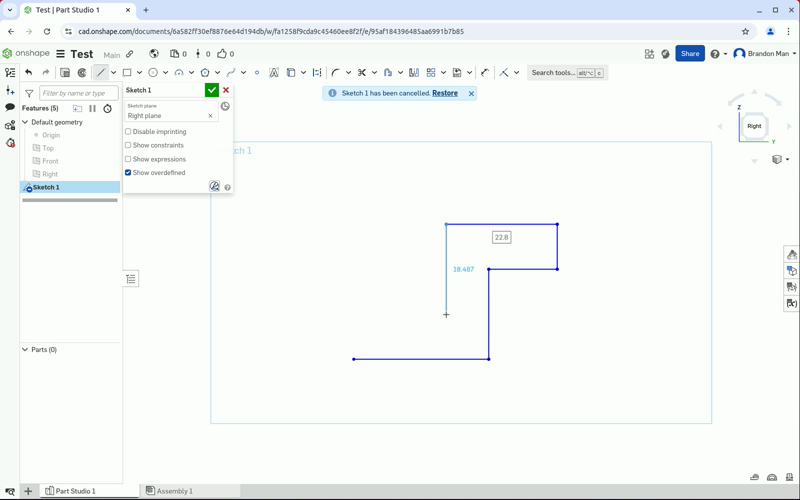
key_up(shift)
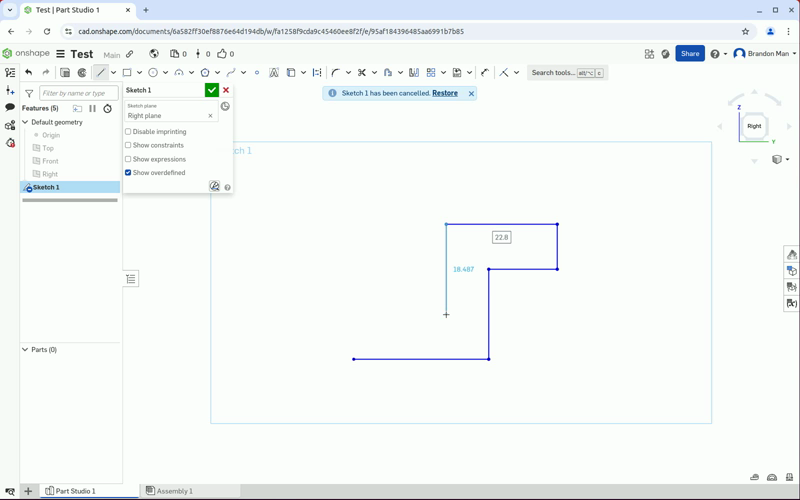
key_down(shift)
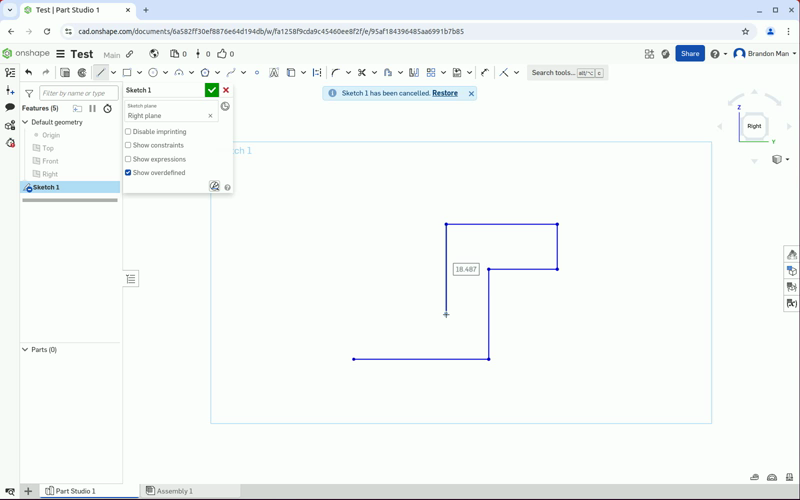
mouse_move(353, 314)
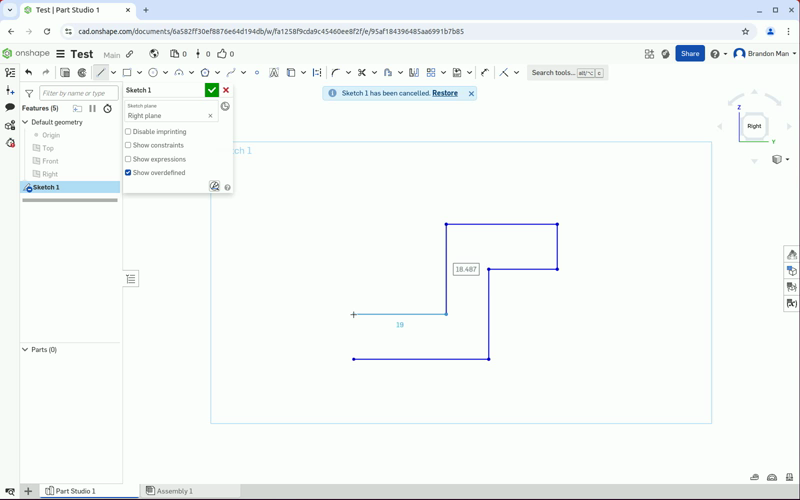
click(353, 314)
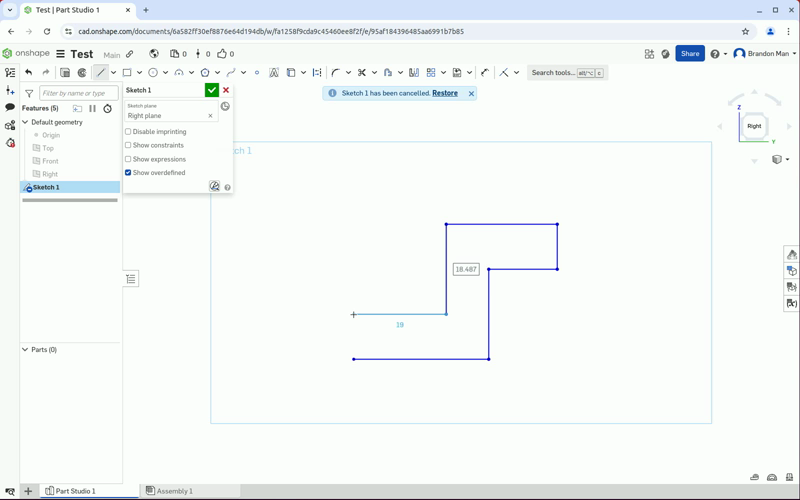
key_up(shift)
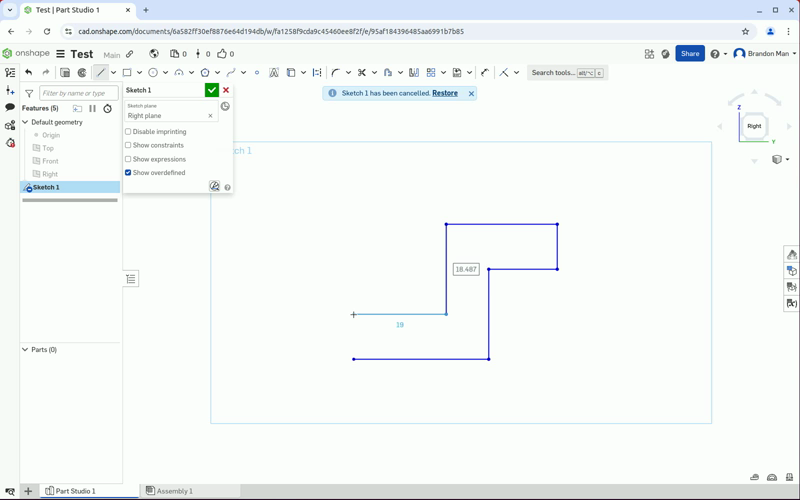
mouse_move(383, 314)
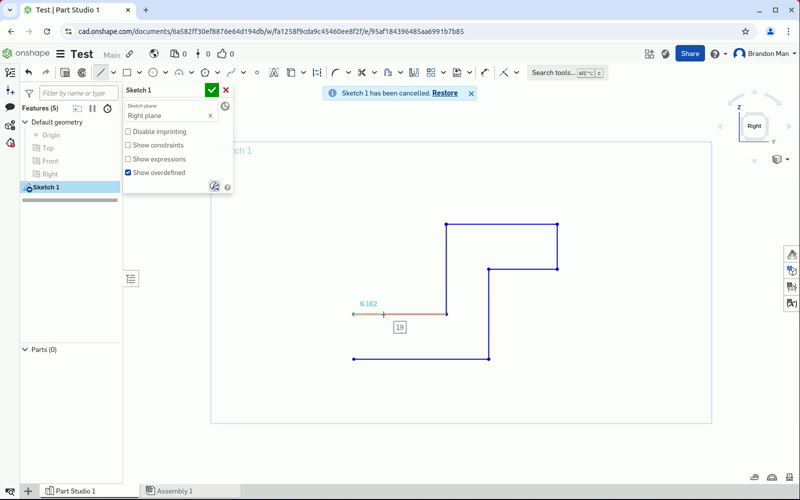
key_down(shift)
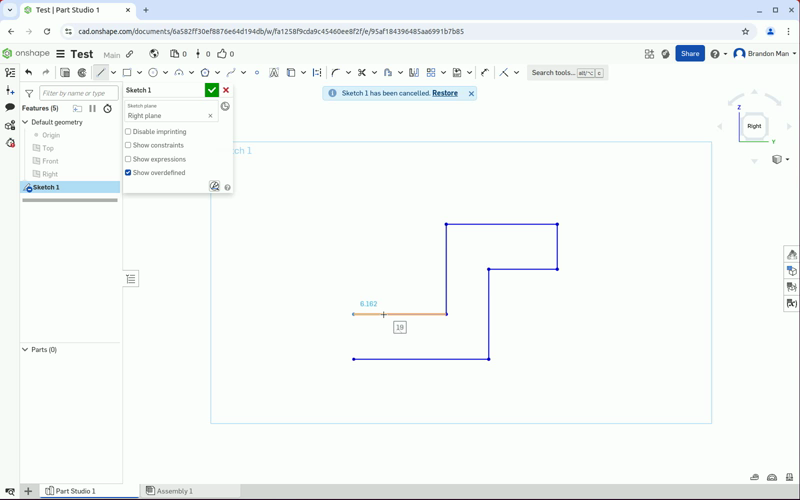
mouse_move(353, 359)
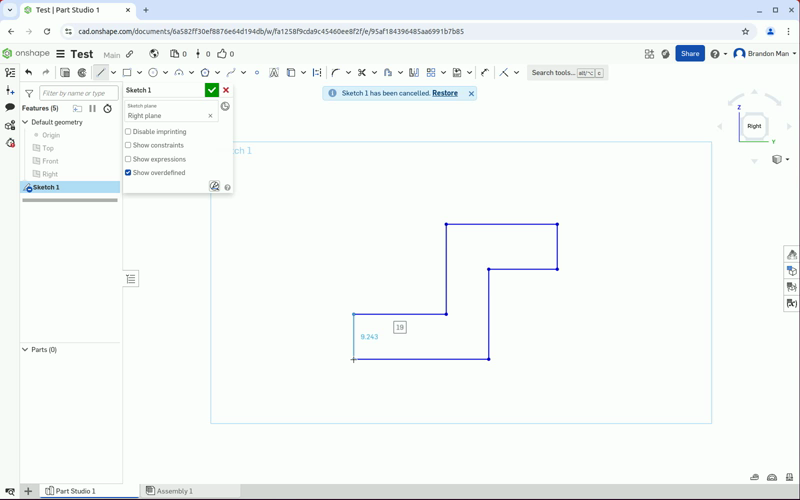
key_up(shift)
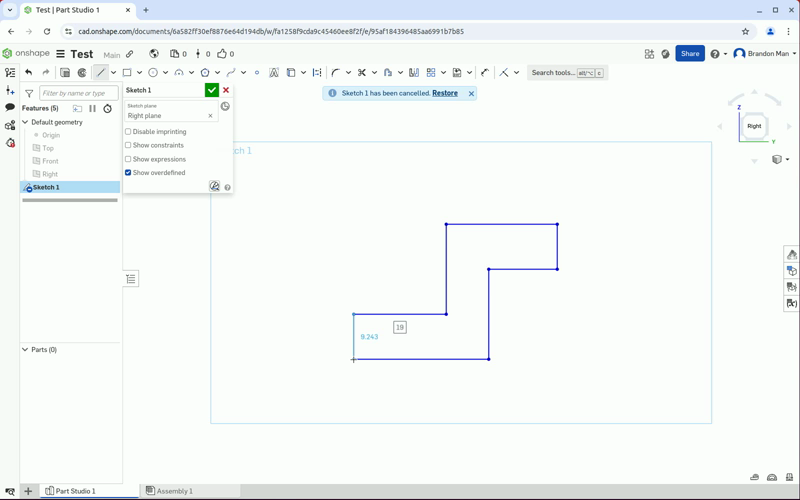
click(353, 359)
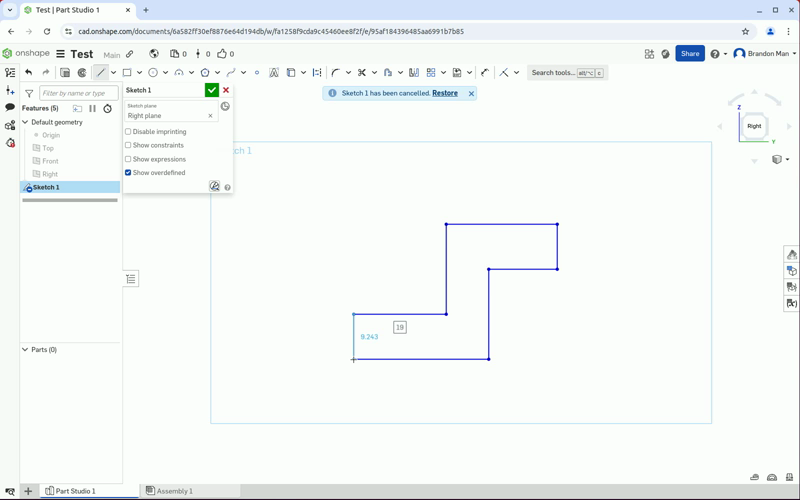
key(esc)
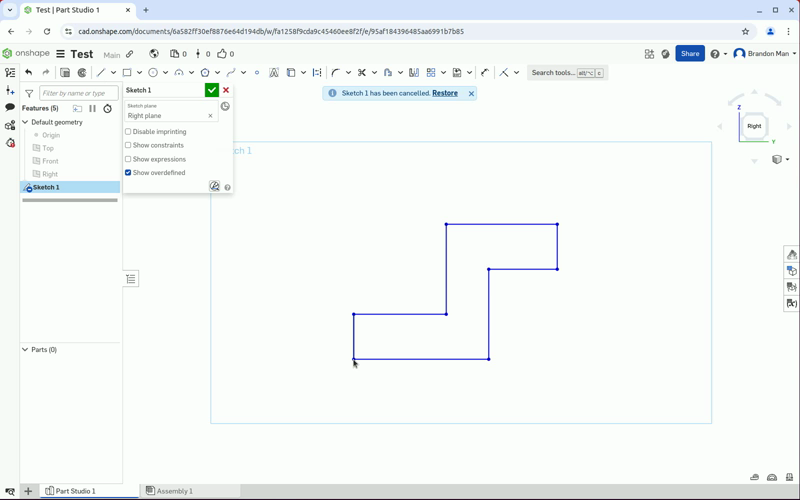
mouse_move(485, 241)
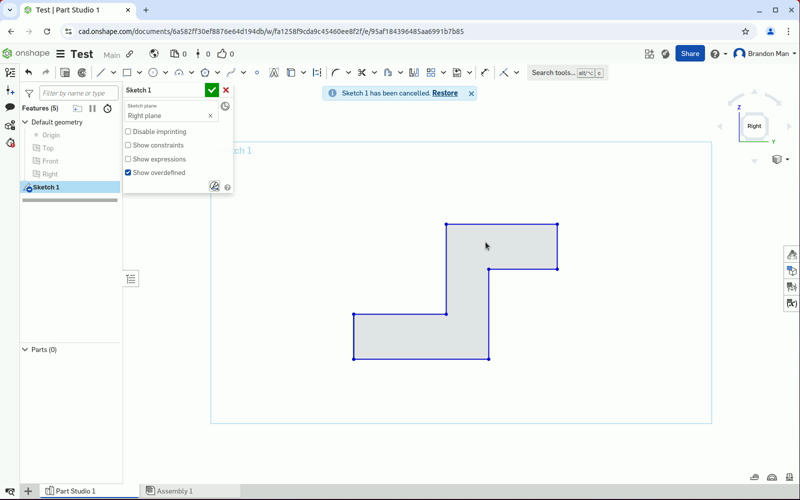
click(485, 241)
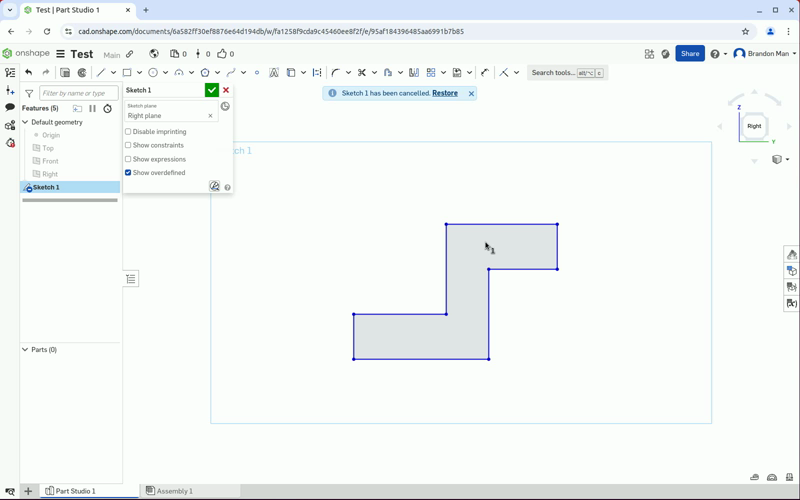
mouse_move(73, 352)
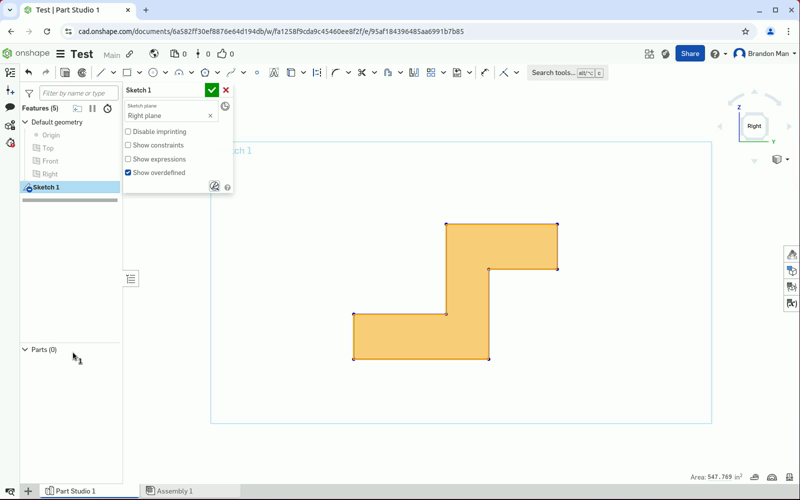
key(shift+y)
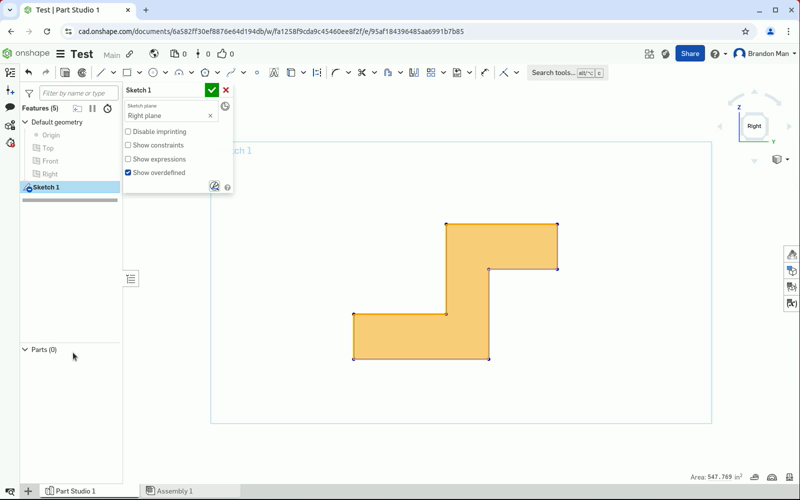
key(shift+e)
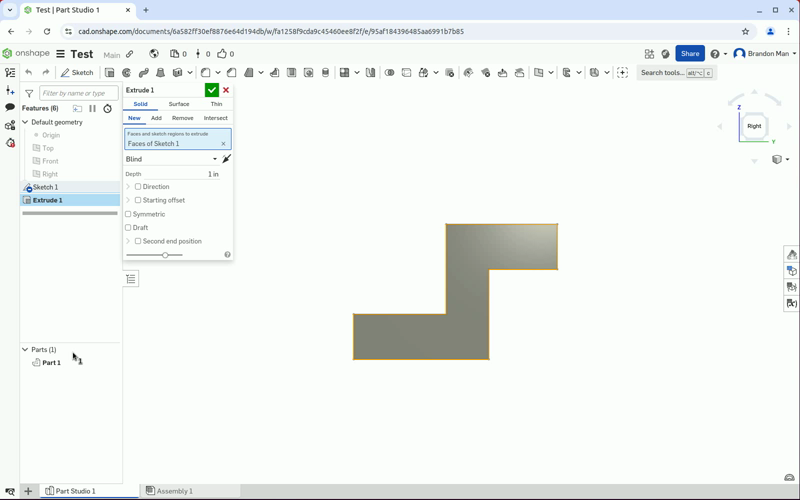
mouse_move(143, 106)
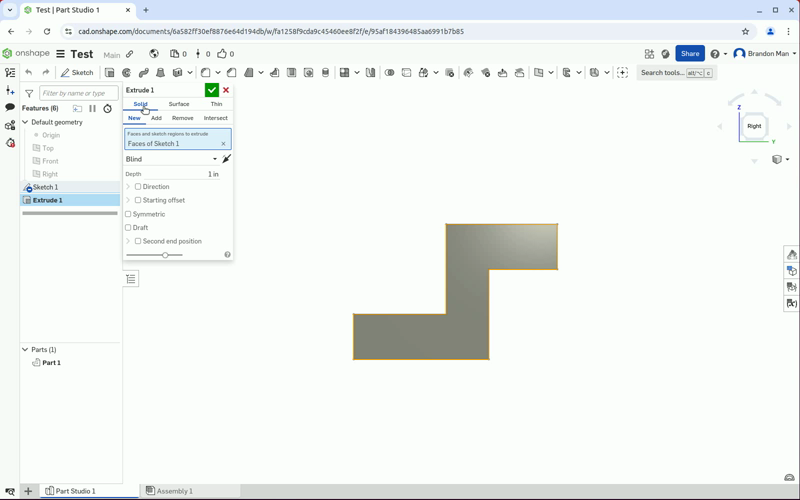
click(143, 106)
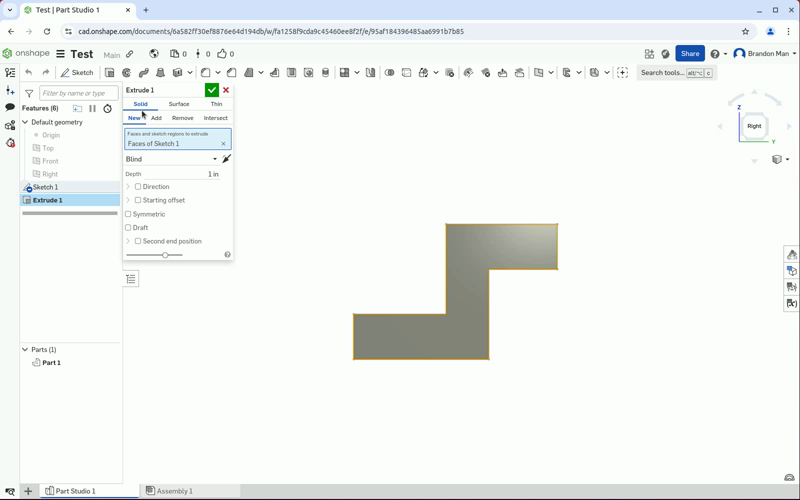
mouse_move(137, 120)
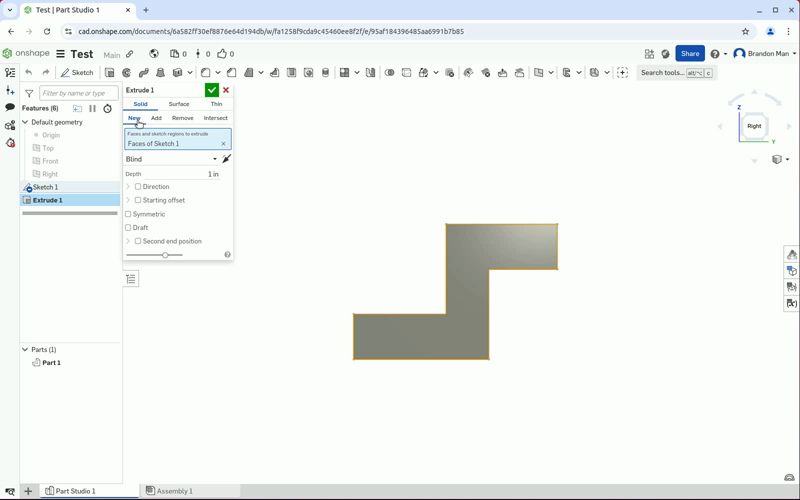
click(137, 120)
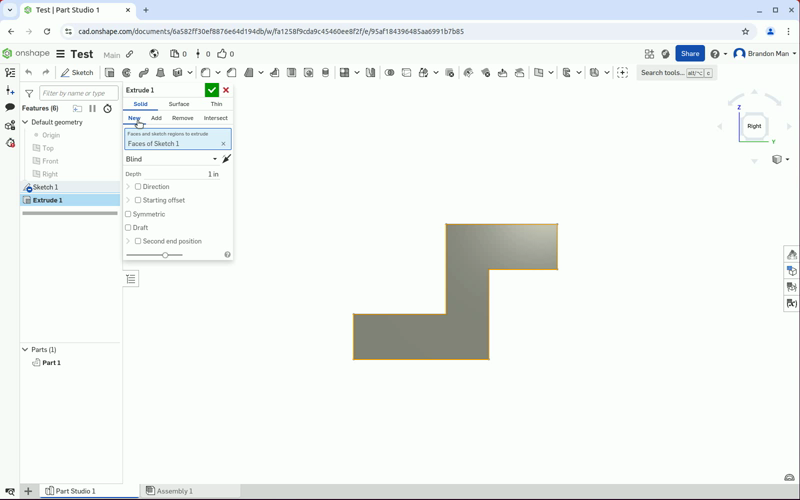
key(tab, 4)
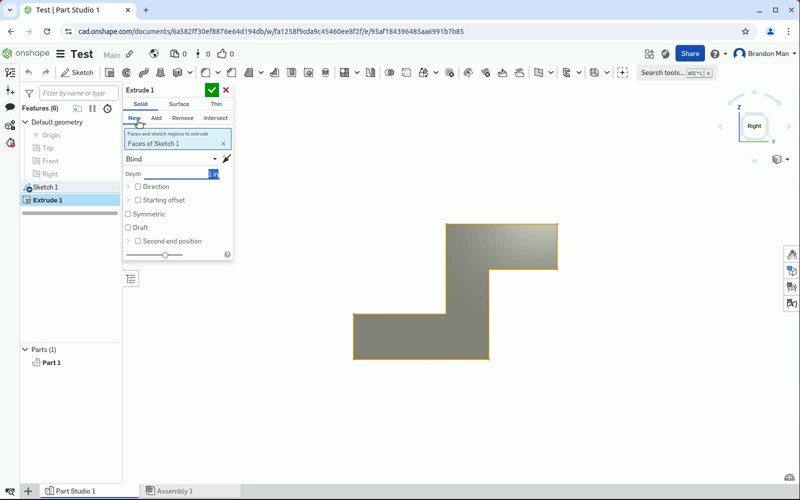
text(23.108)
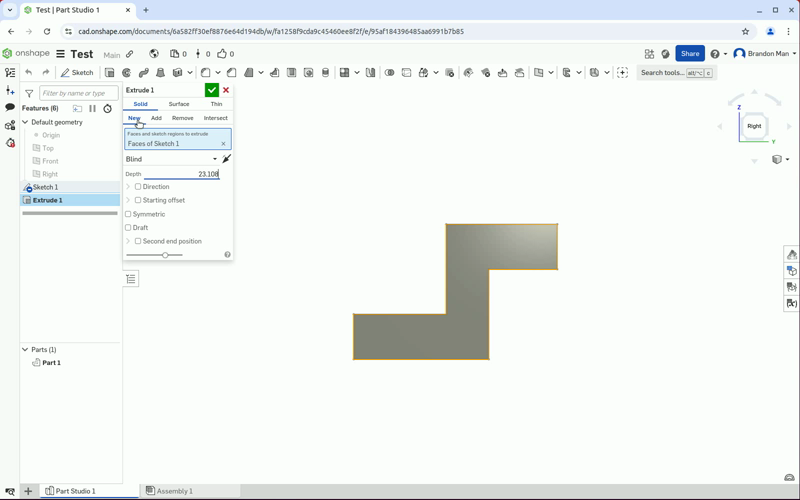
key(enter)
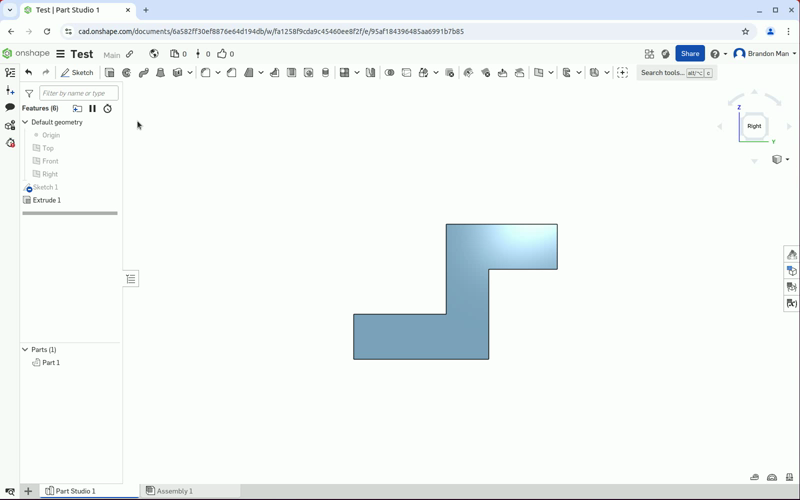
key(shift+h)
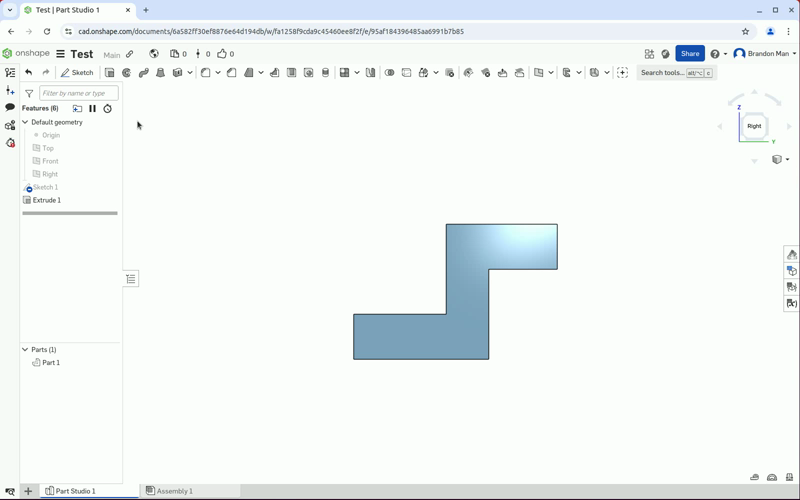
key(shift+h)
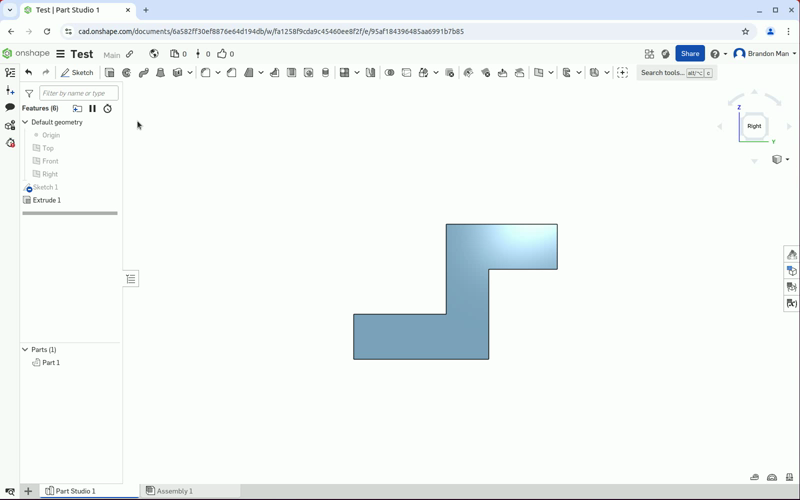
mouse_move(73, 189)
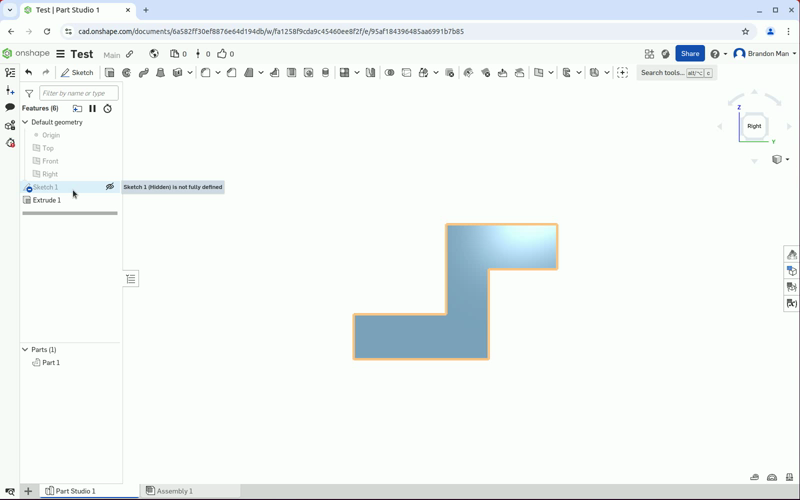
click(73, 189)
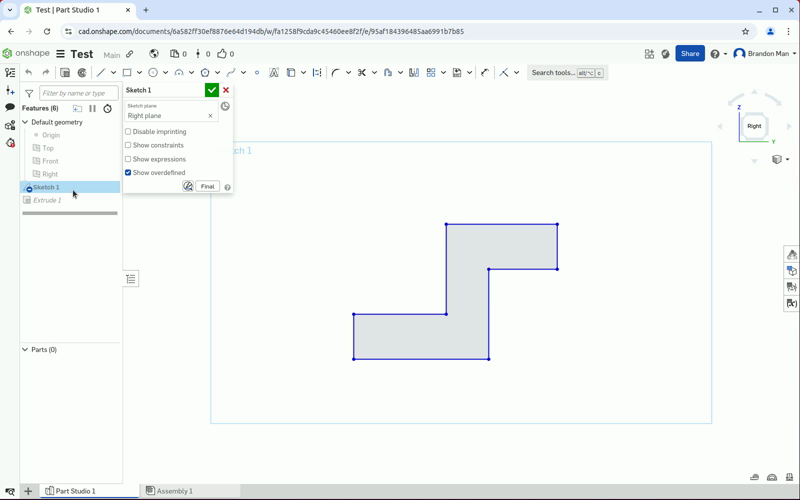
mouse_move(229, 92)
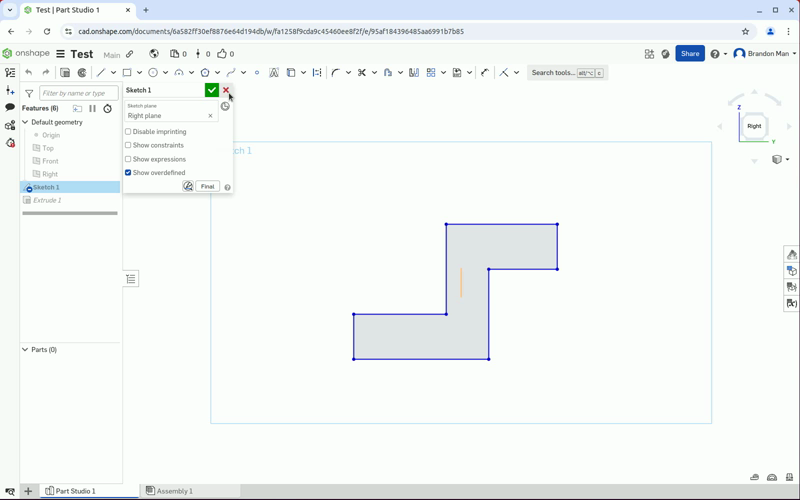
click(229, 92)
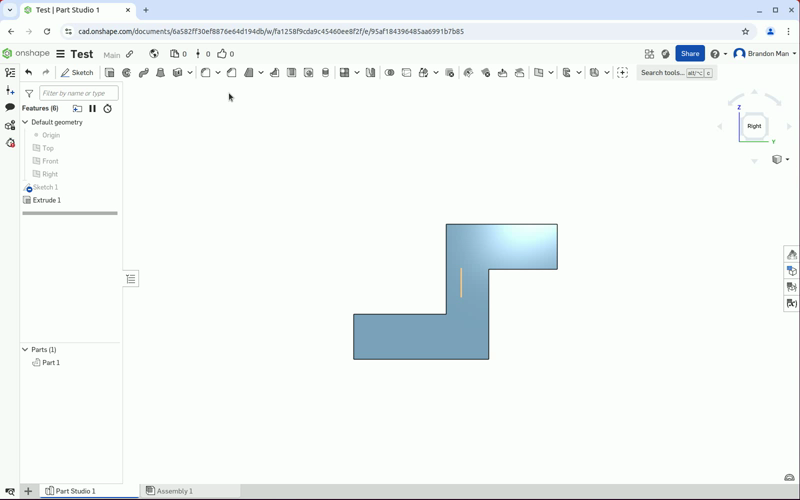
mouse_move(73, 352)
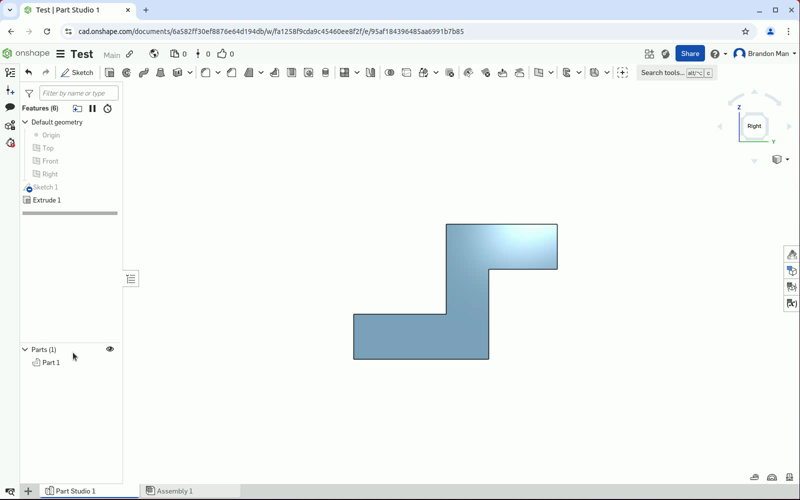
key(y)
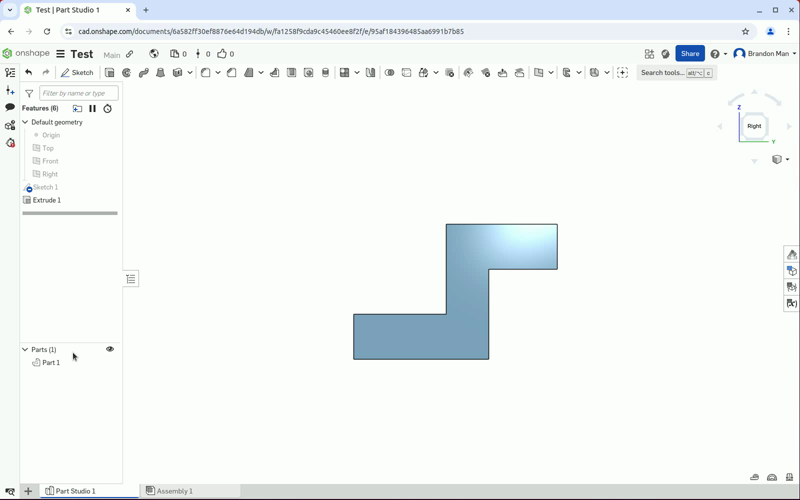
key(shift+p)
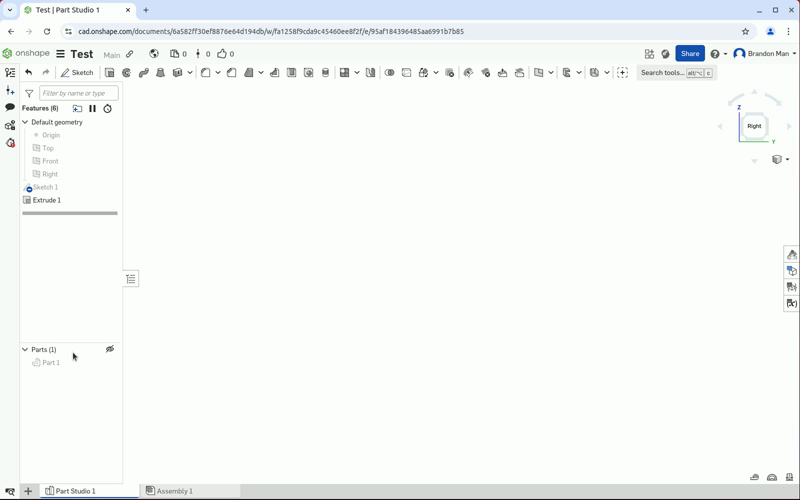
key(space)
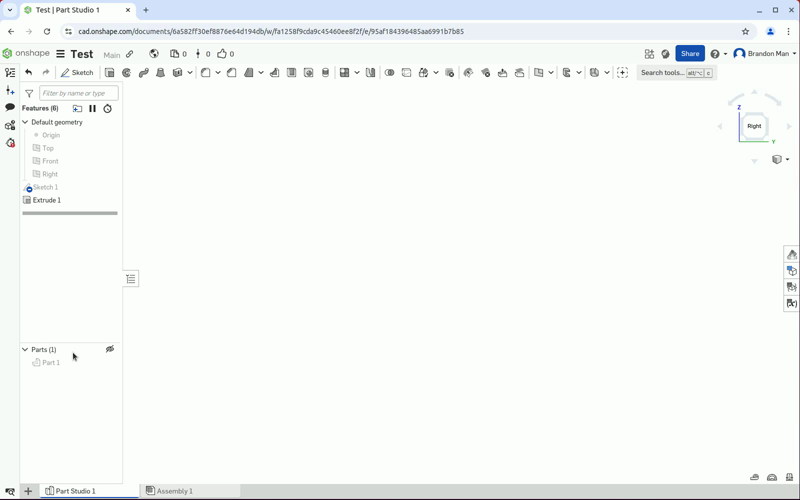
key_down(shift)
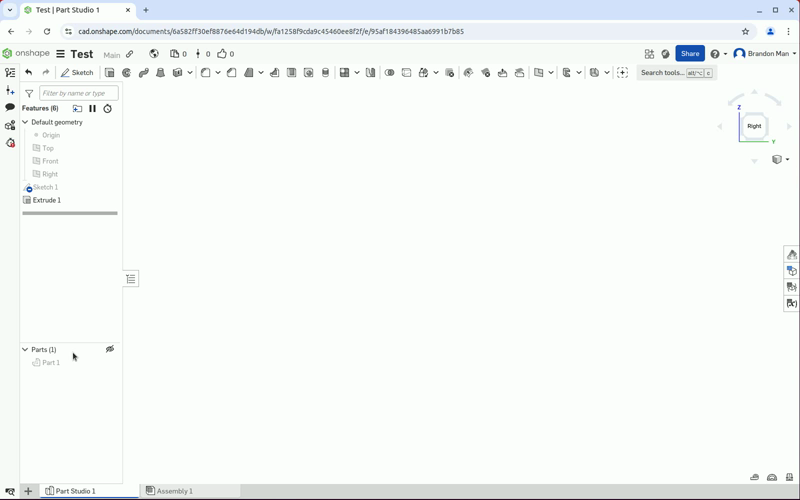
key(right)
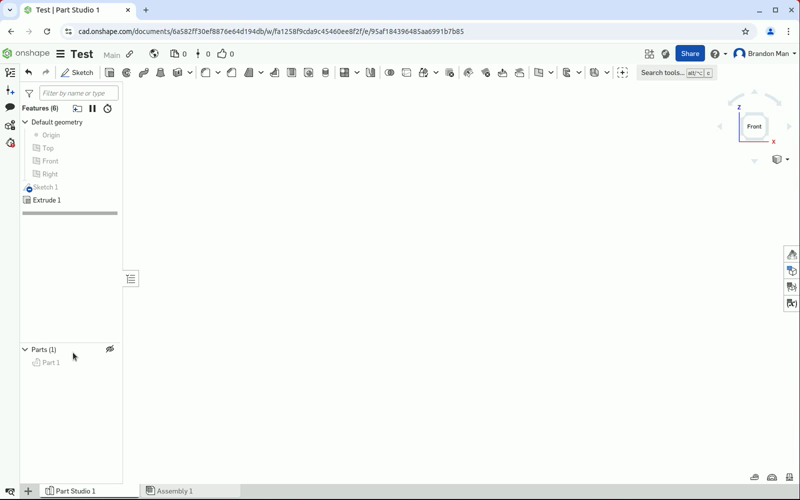
key_up(shift)
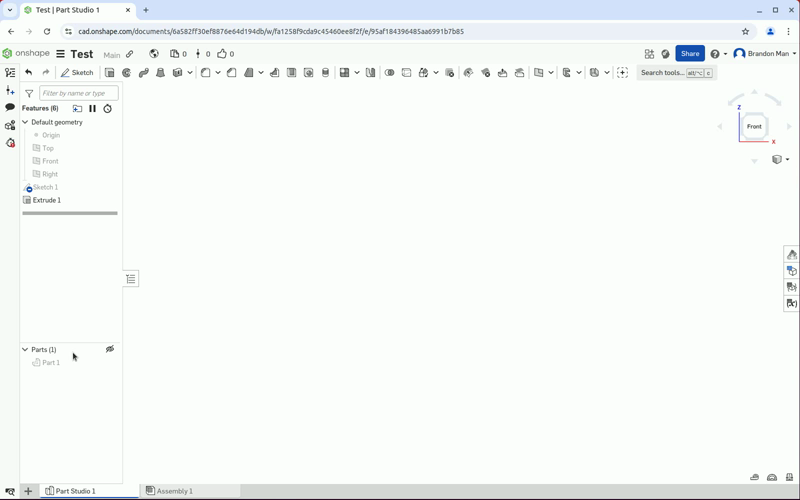
key(space)
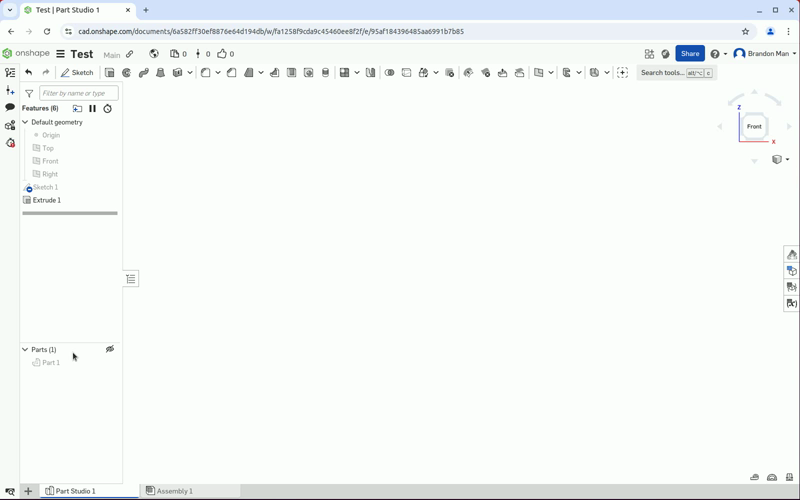
key_down(shift)
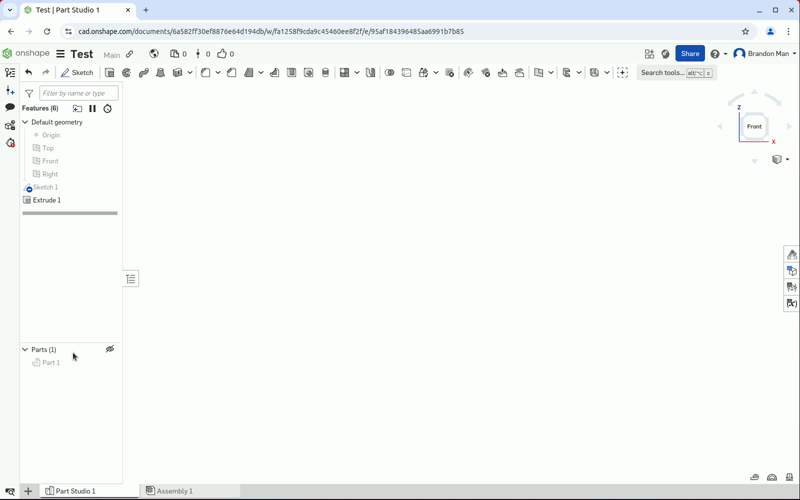
key(down)
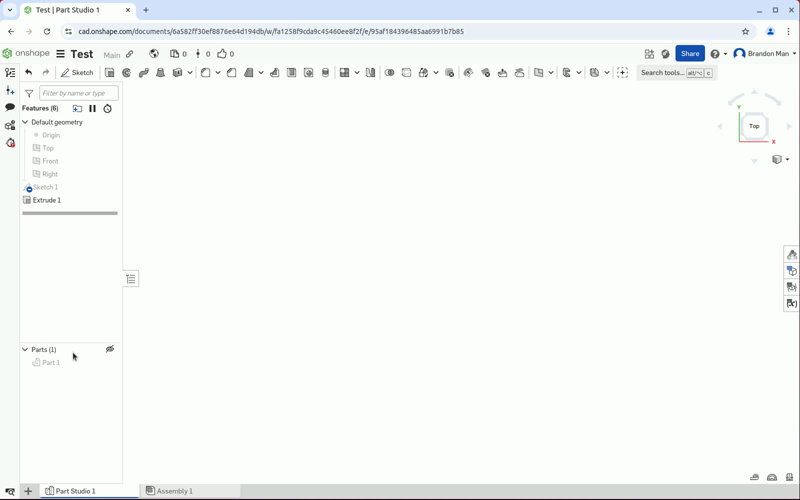
key_up(shift)
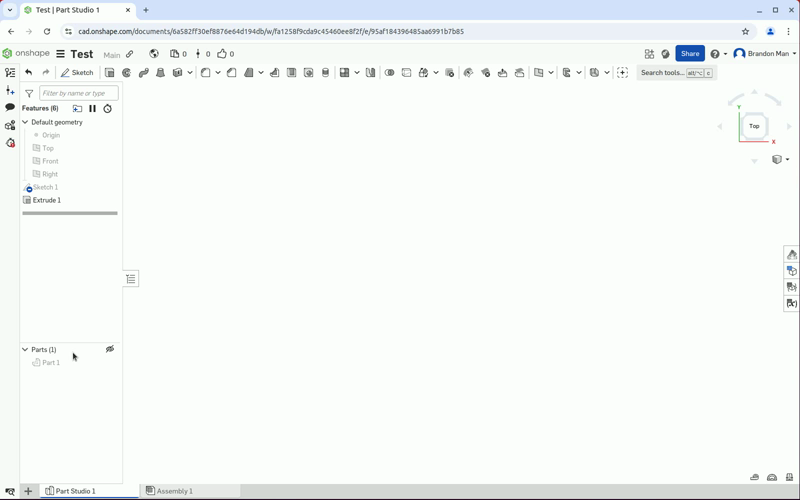
mouse_move(73, 352)
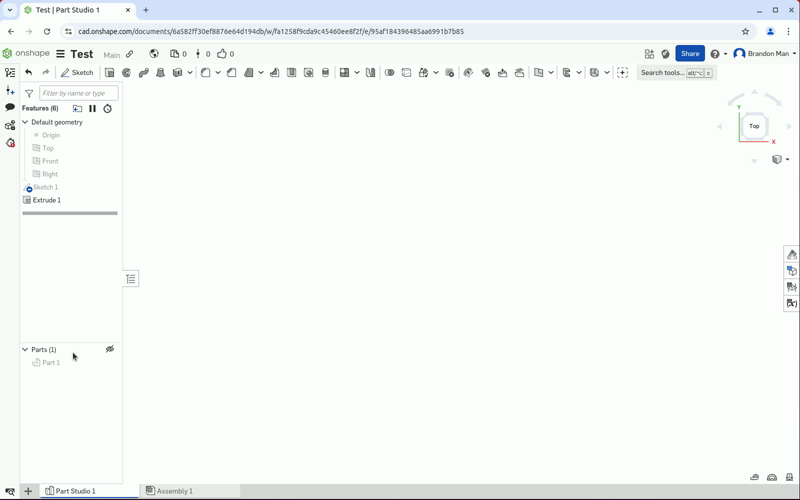
key(shift+y)
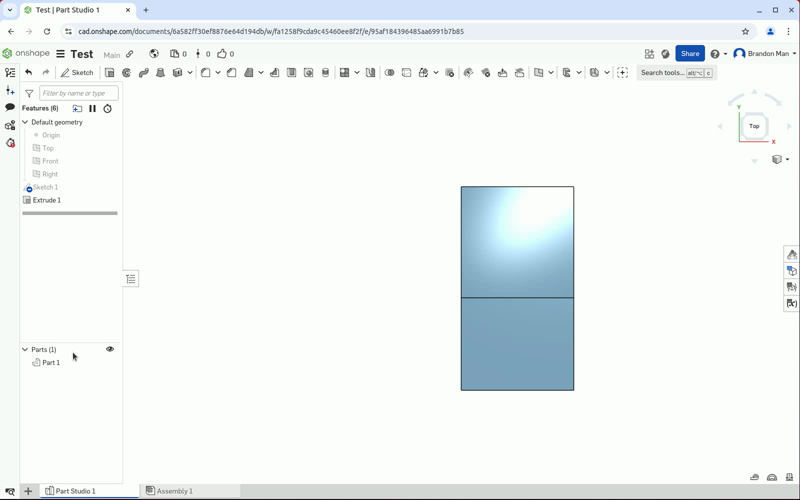
mouse_move(541, 75)
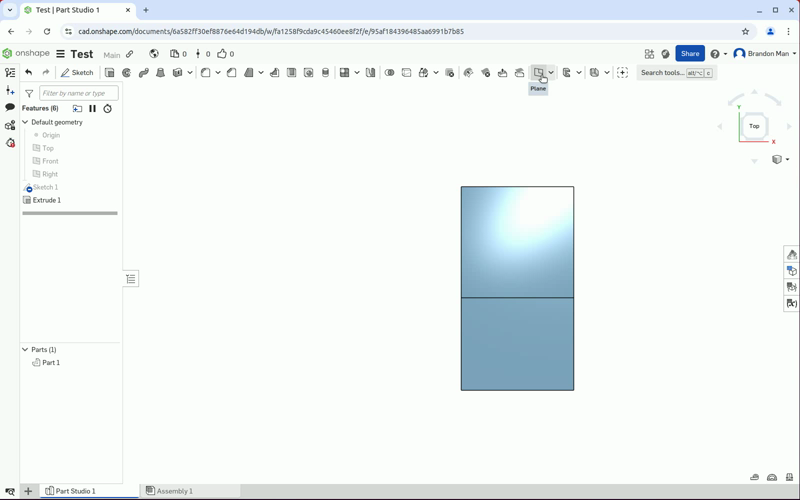
click(541, 75)
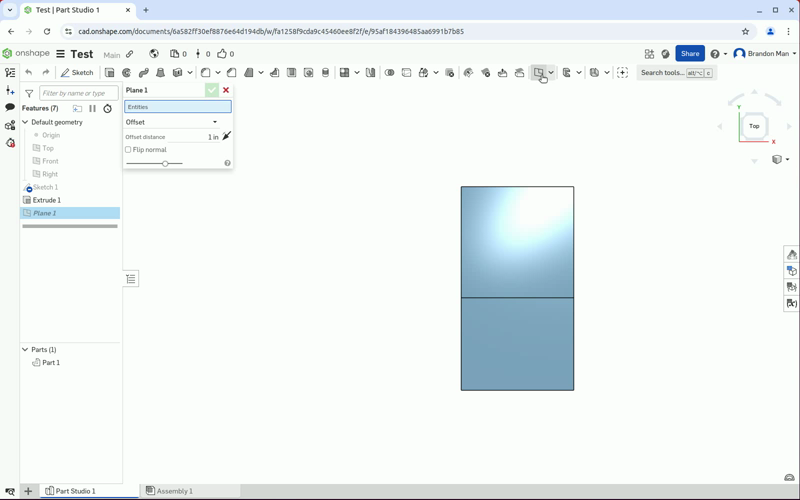
mouse_move(73, 150)
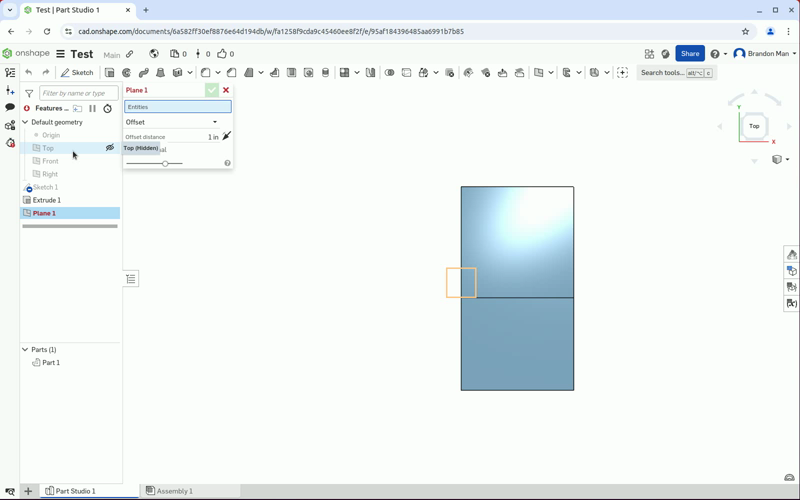
click(73, 150)
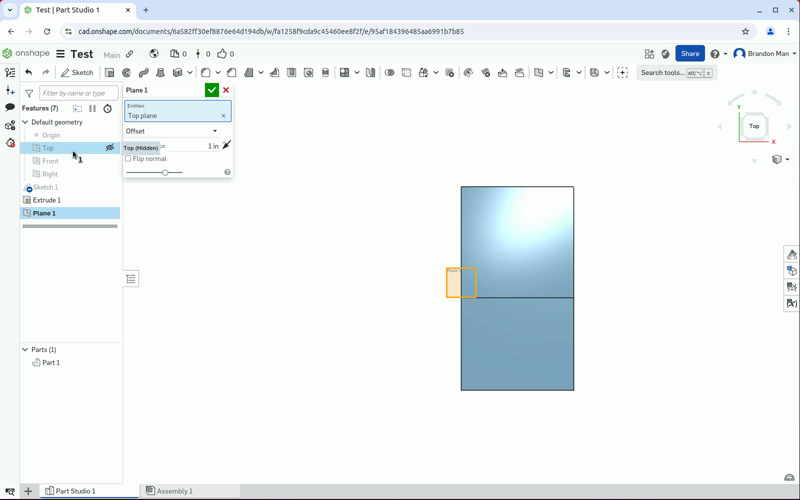
key(tab, 2)
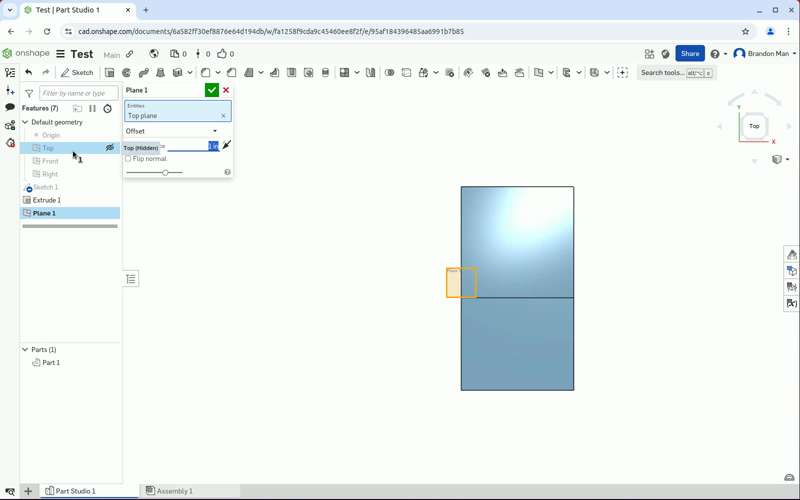
text(6.255)
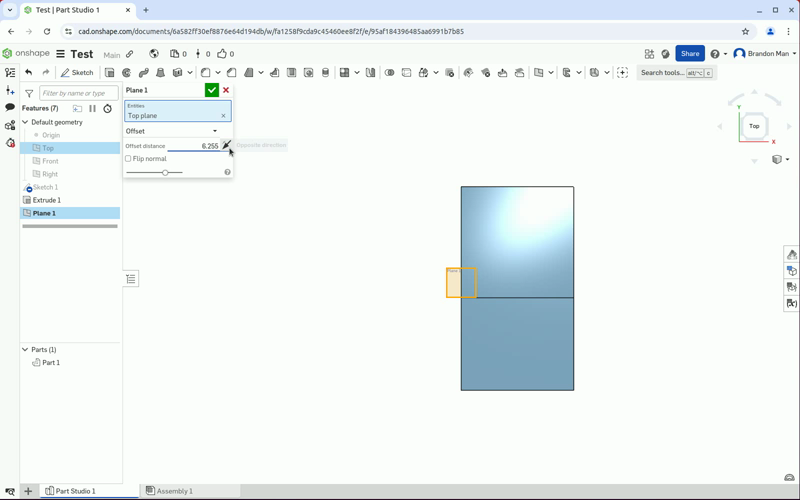
mouse_move(229, 147)
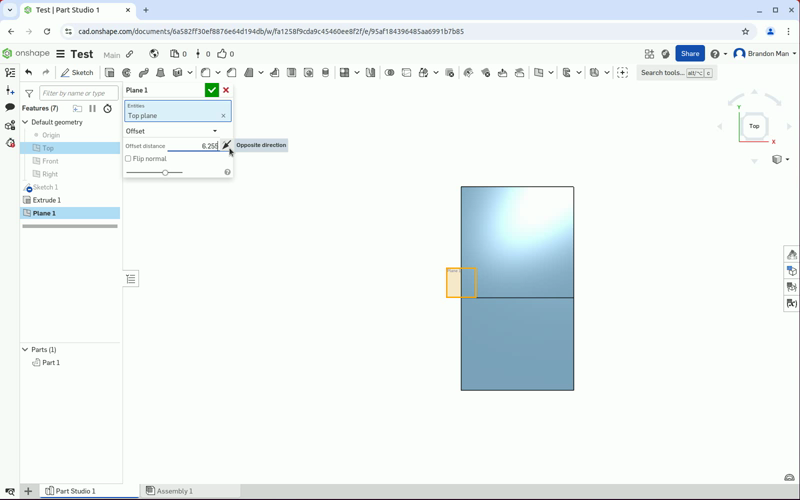
click(229, 147)
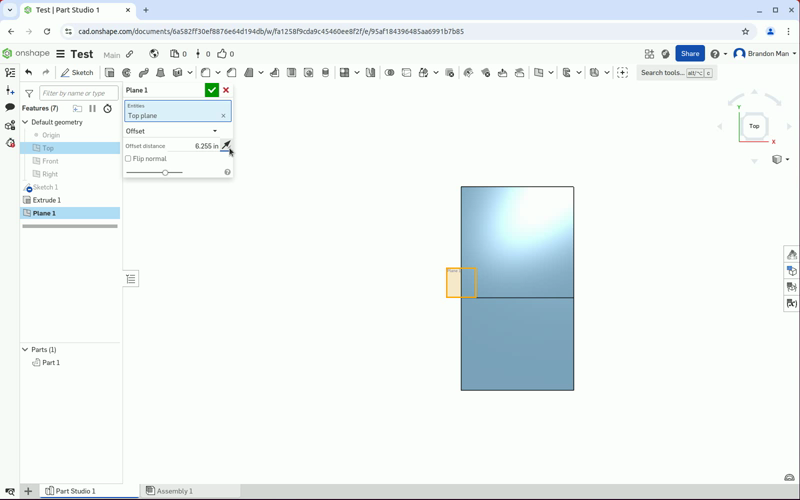
key(enter, 2)
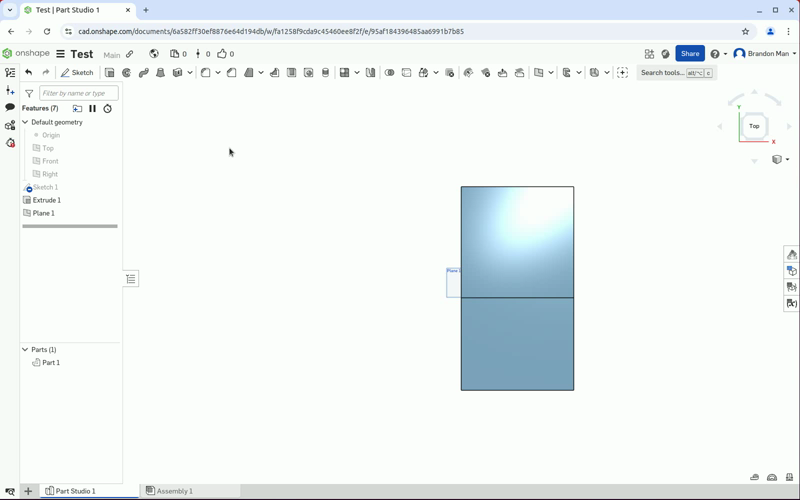
key(shift+s)
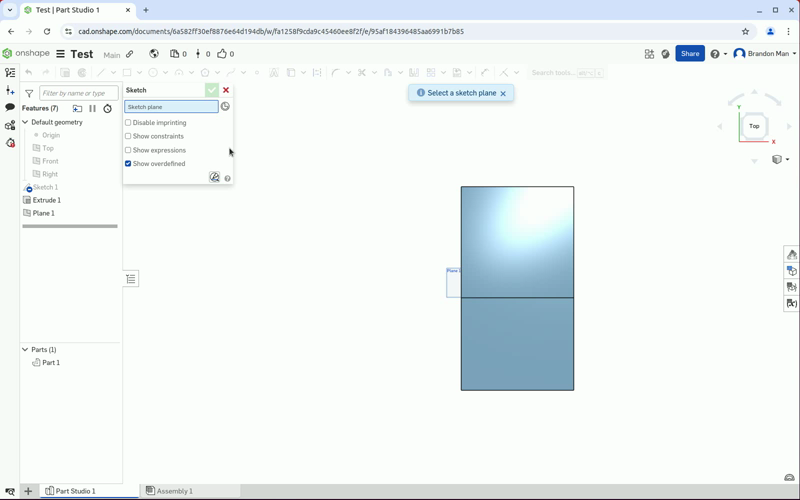
mouse_move(73, 215)
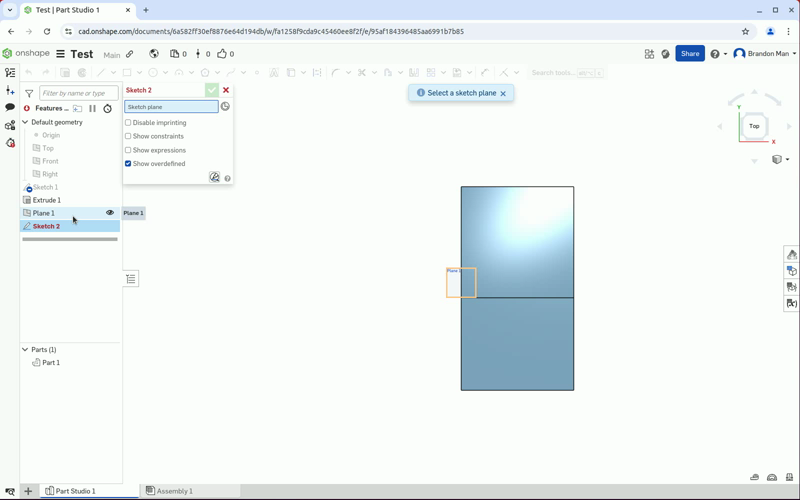
click(73, 215)
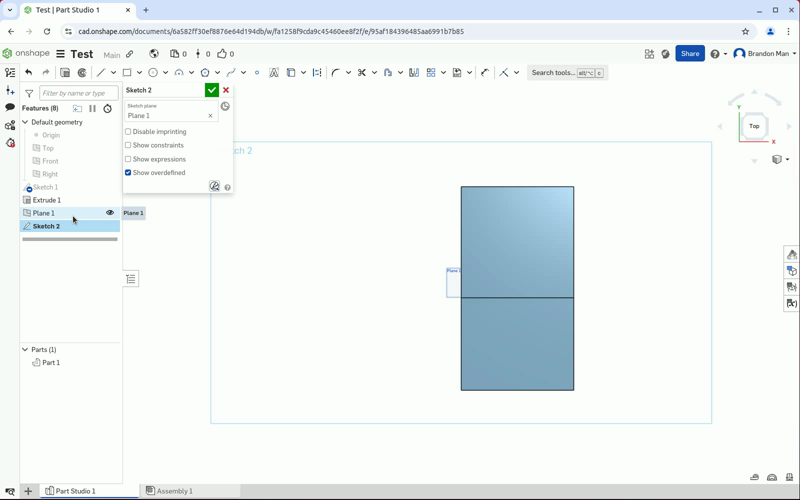
mouse_move(73, 352)
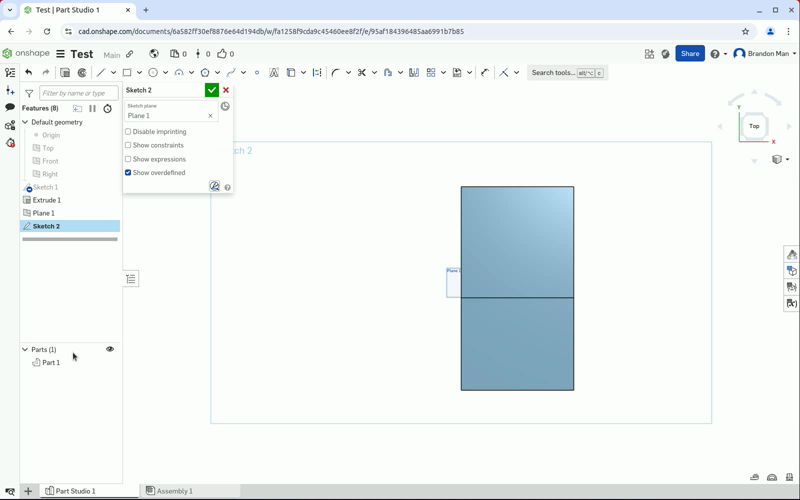
key(y)
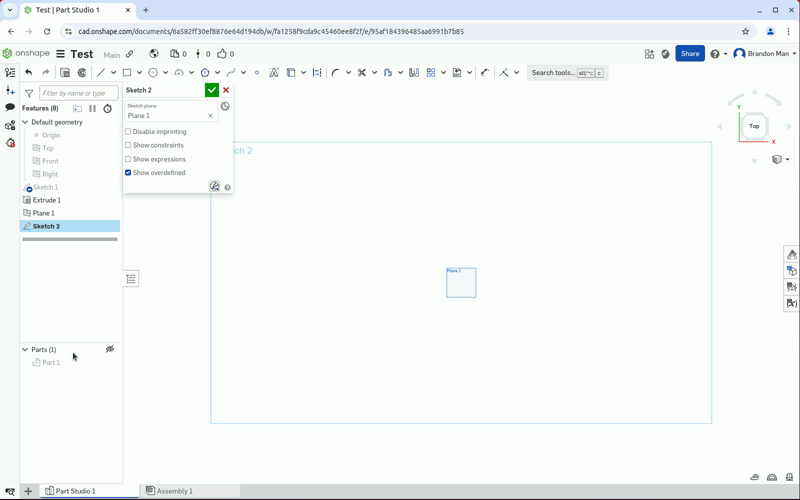
key(l)
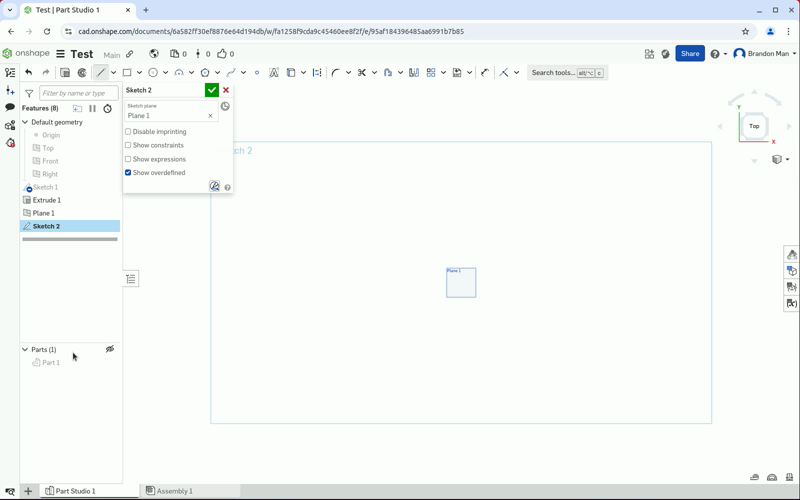
key_down(shift)
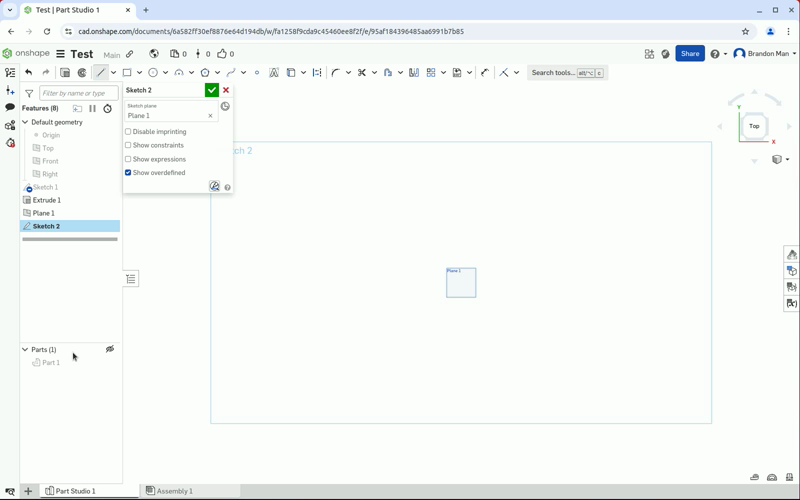
mouse_move(528, 365)
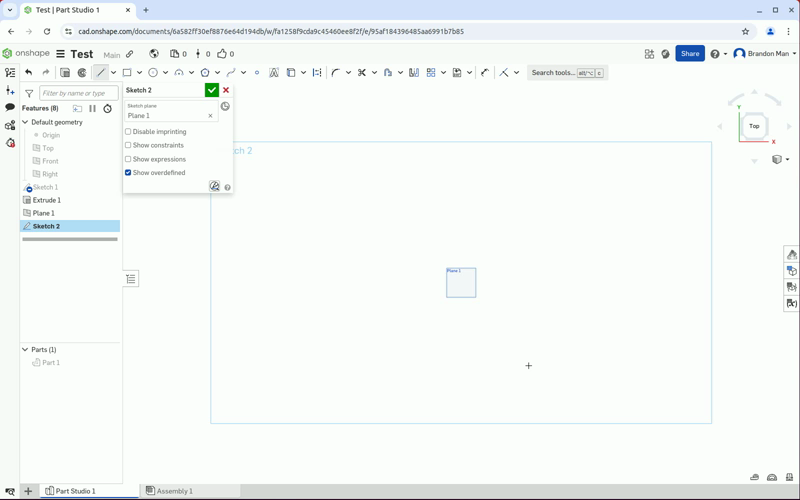
click(528, 365)
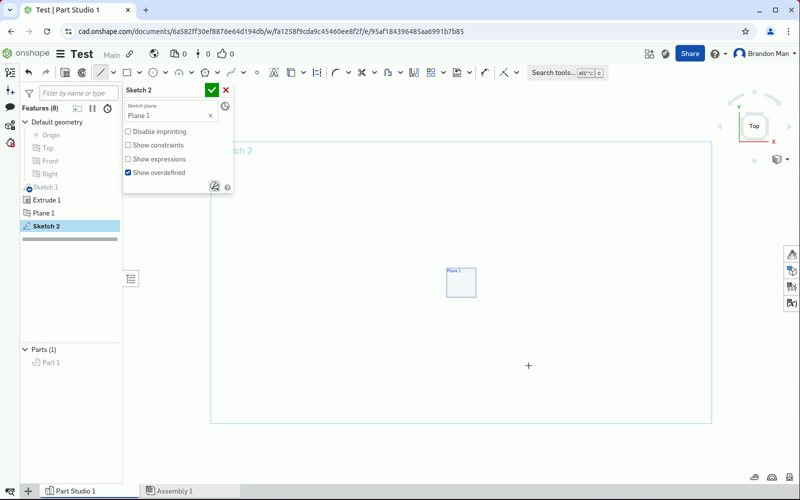
key_up(shift)
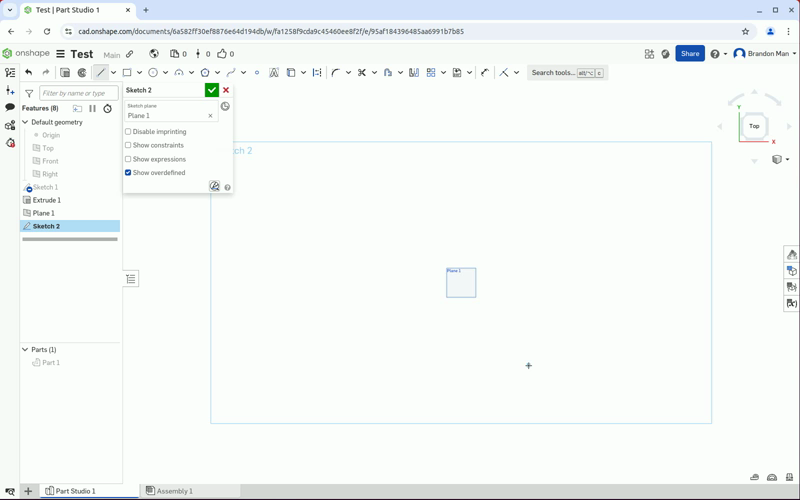
key_down(shift)
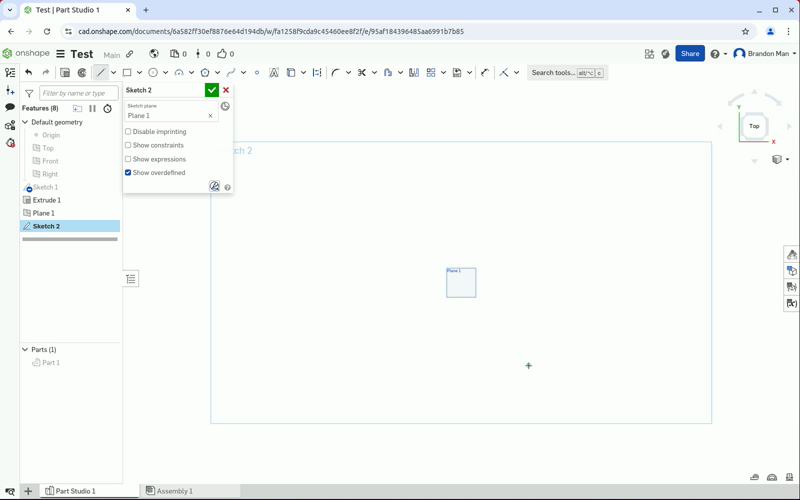
mouse_move(558, 365)
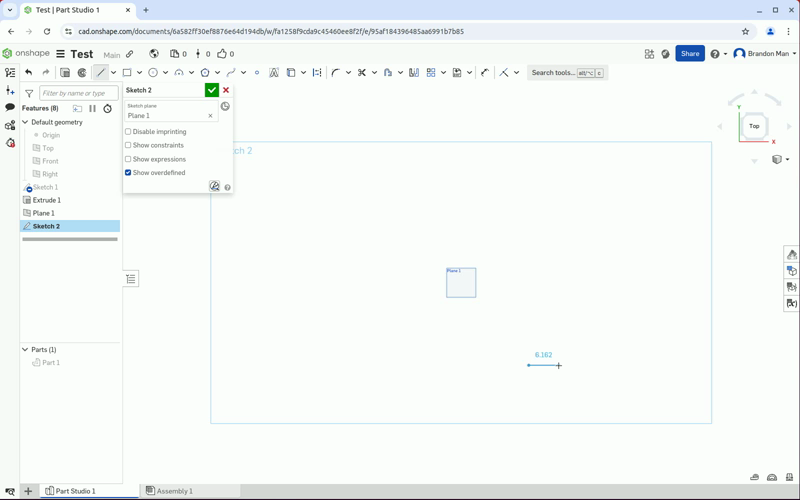
mouse_move(574, 365)
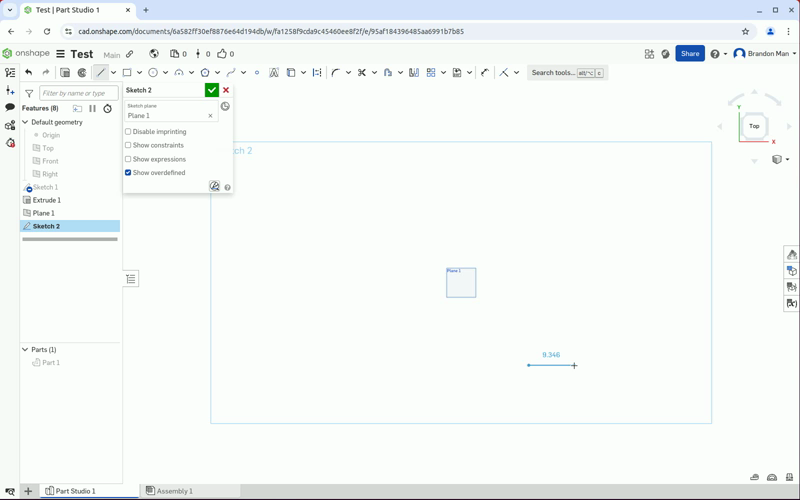
click(574, 365)
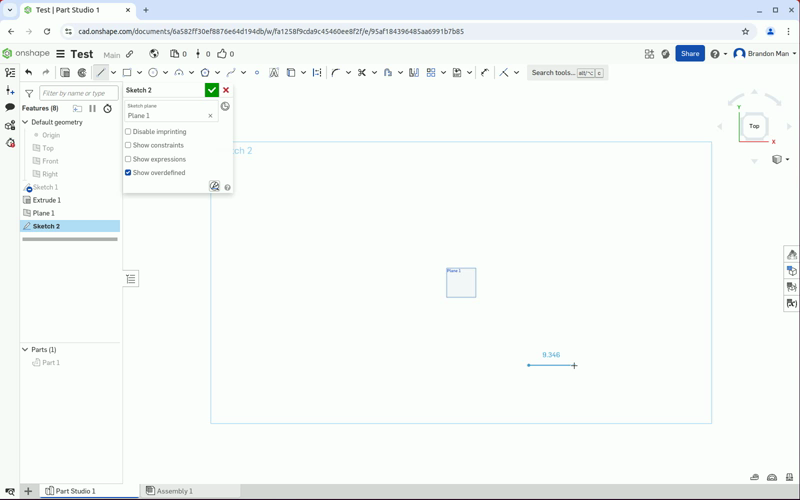
key_up(shift)
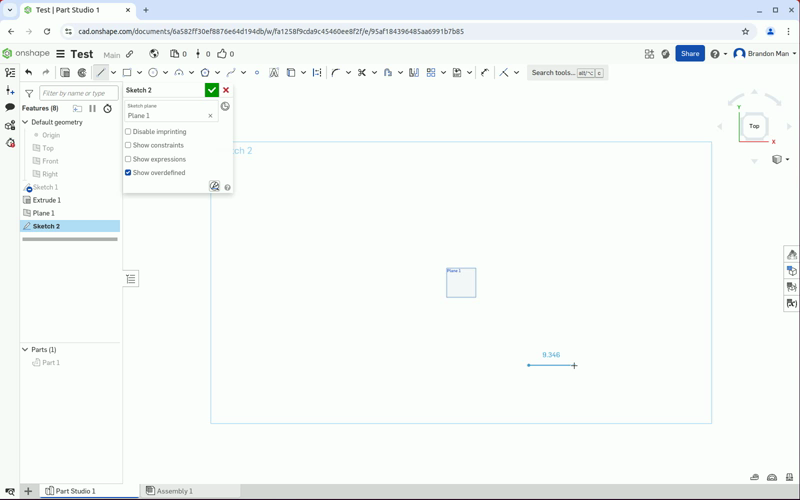
key_down(shift)
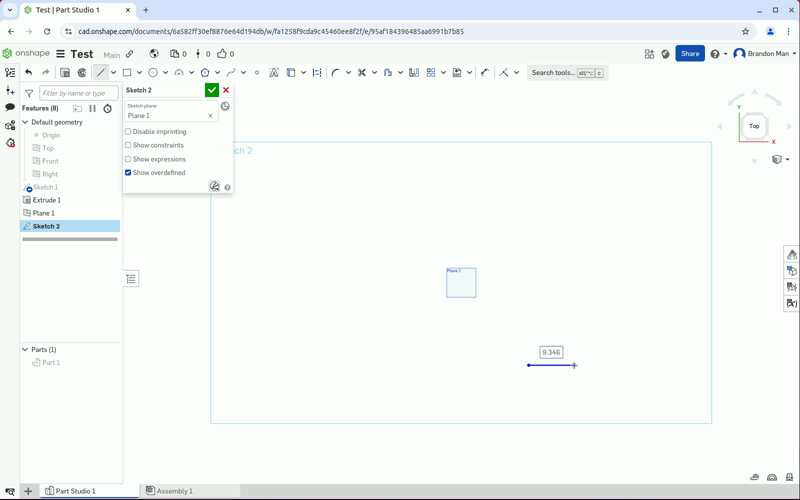
mouse_move(574, 296)
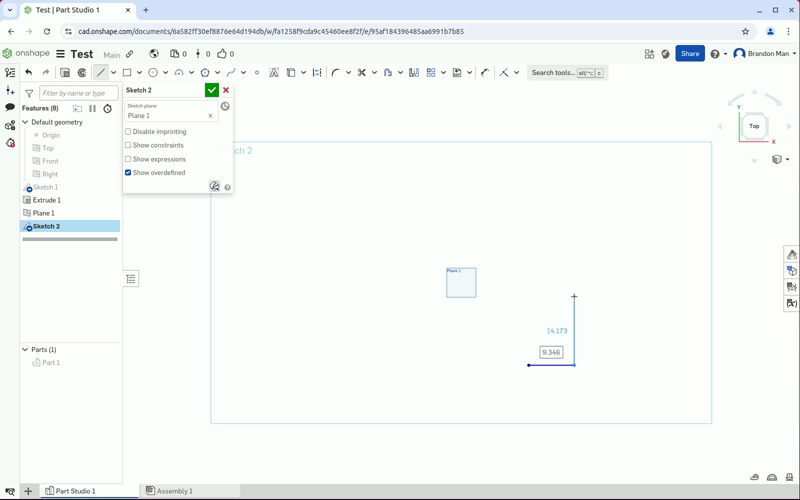
click(574, 296)
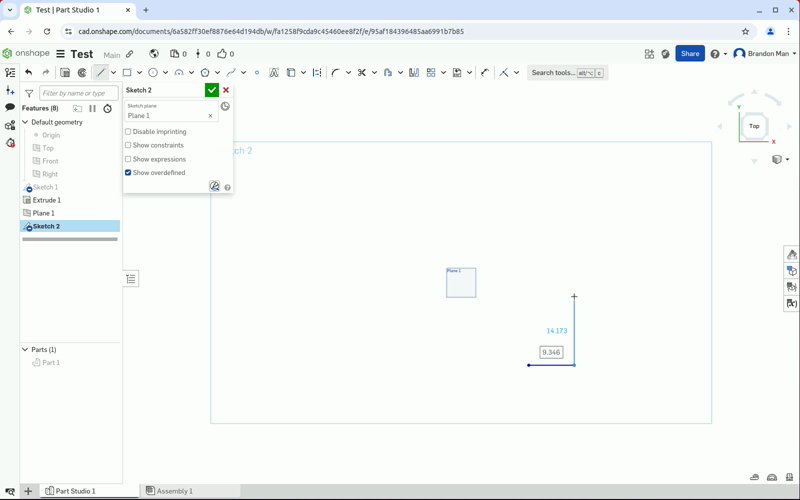
key_up(shift)
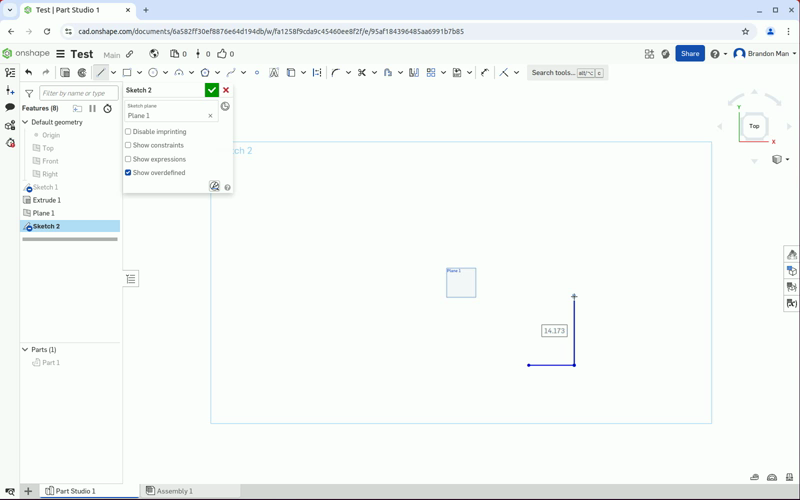
key_down(shift)
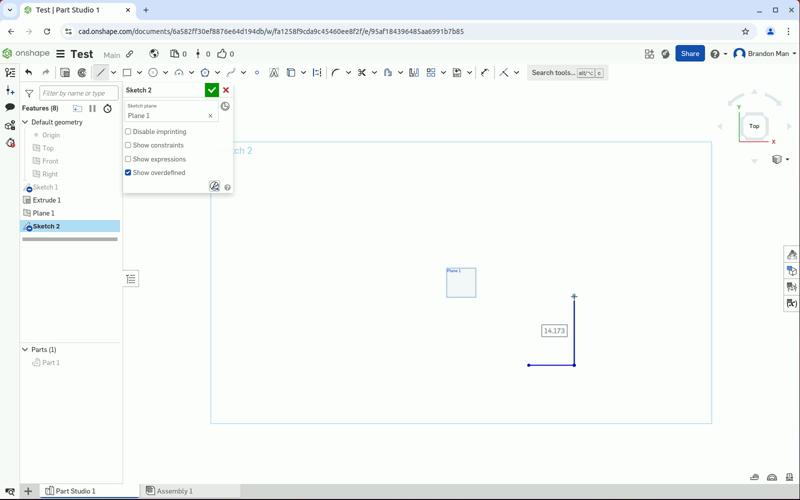
mouse_move(589, 296)
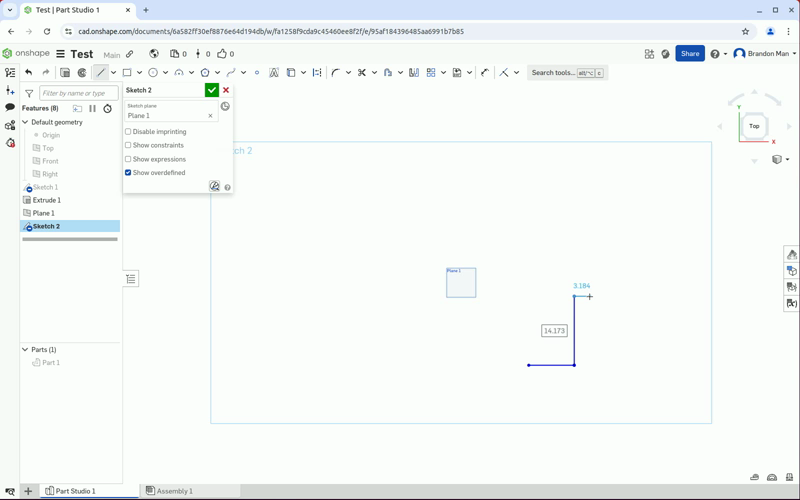
mouse_move(528, 296)
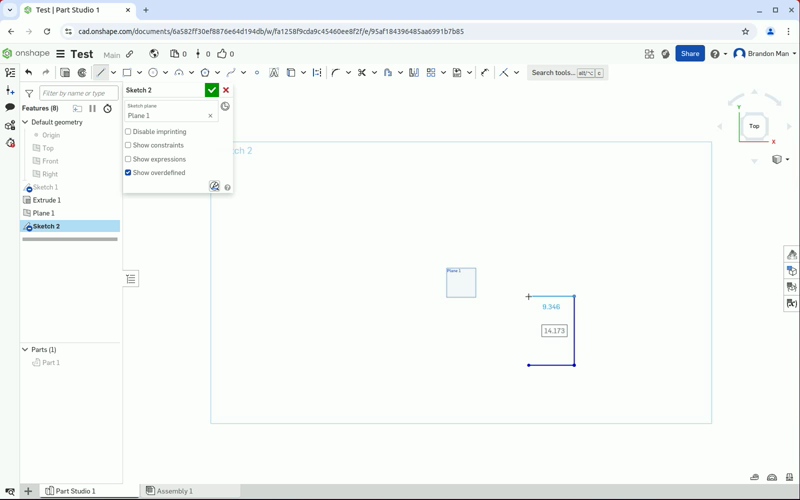
click(528, 296)
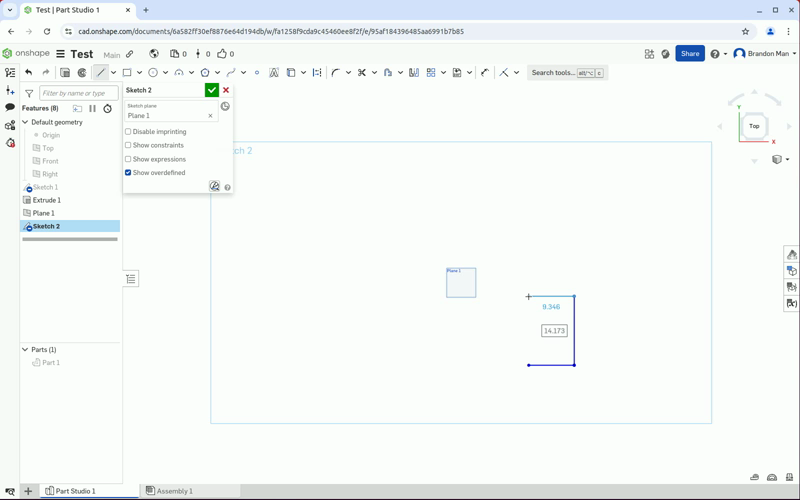
key_up(shift)
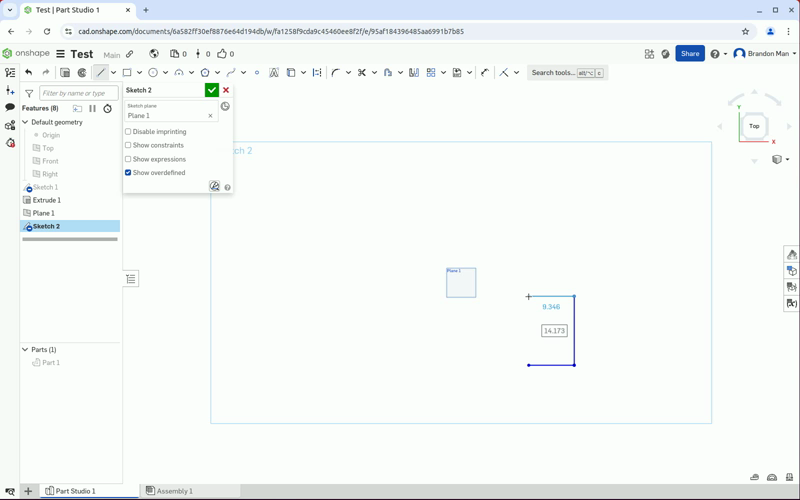
key_down(shift)
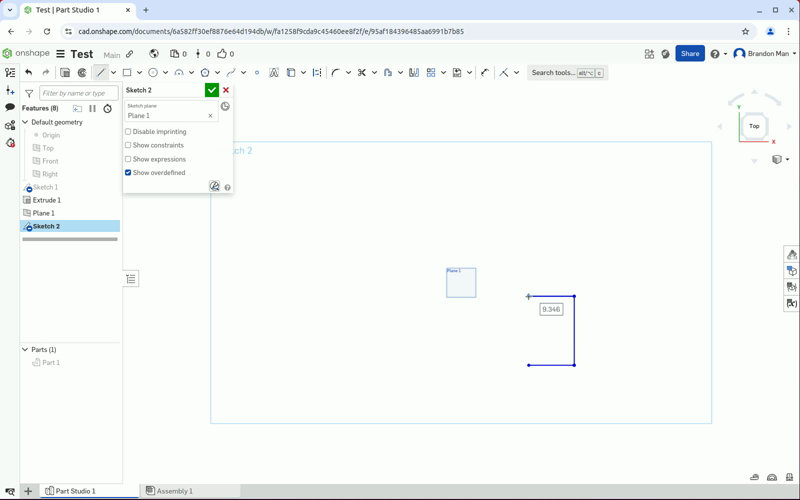
mouse_move(528, 365)
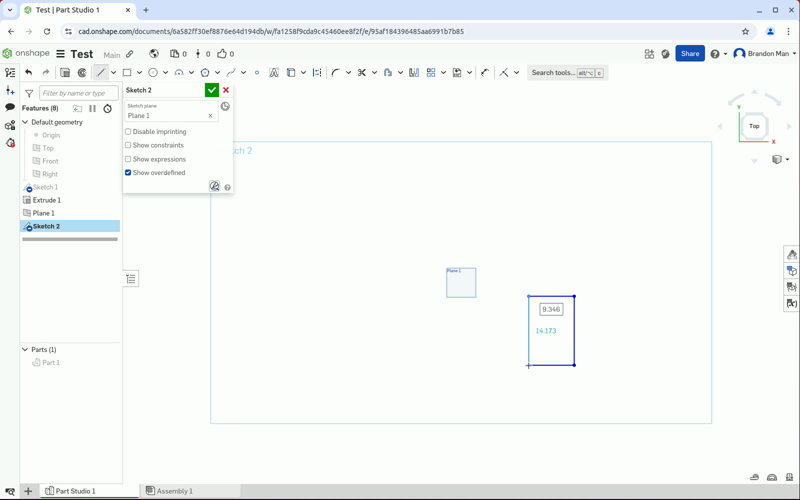
key_up(shift)
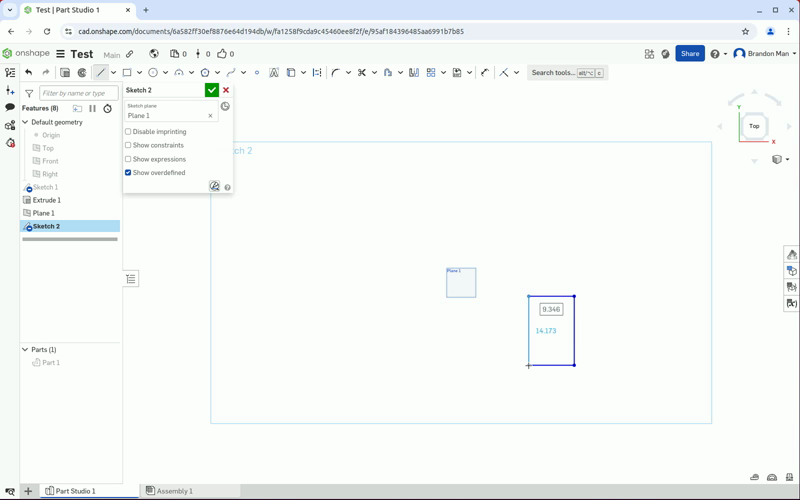
click(528, 365)
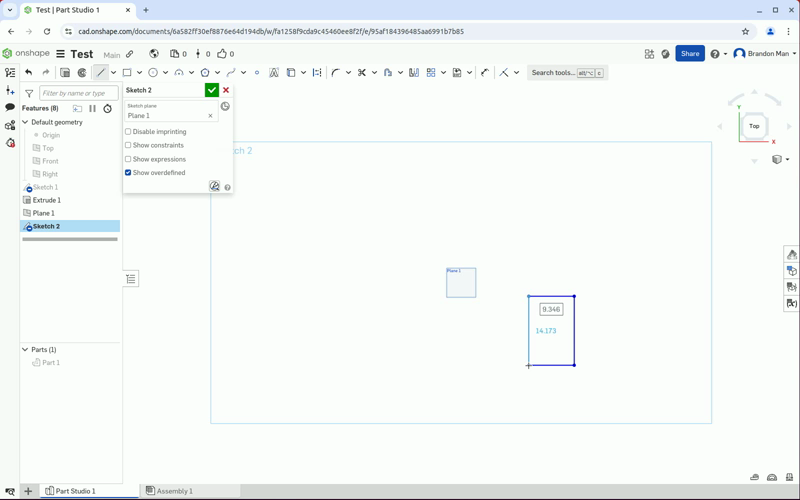
key(esc)
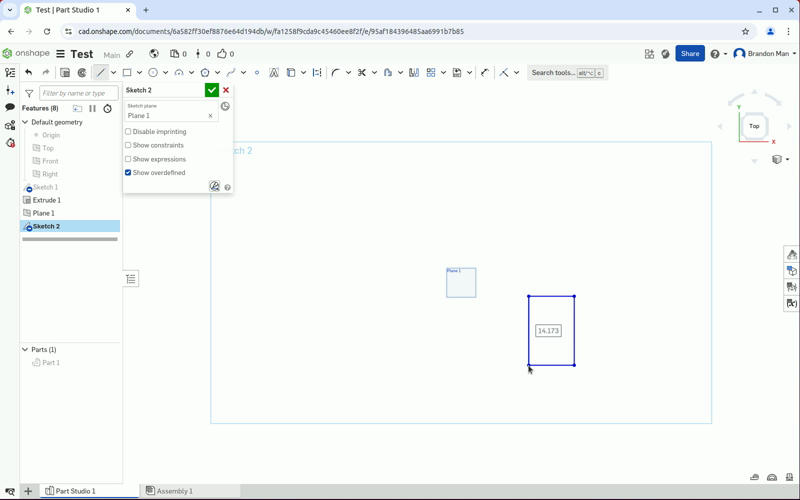
mouse_move(555, 314)
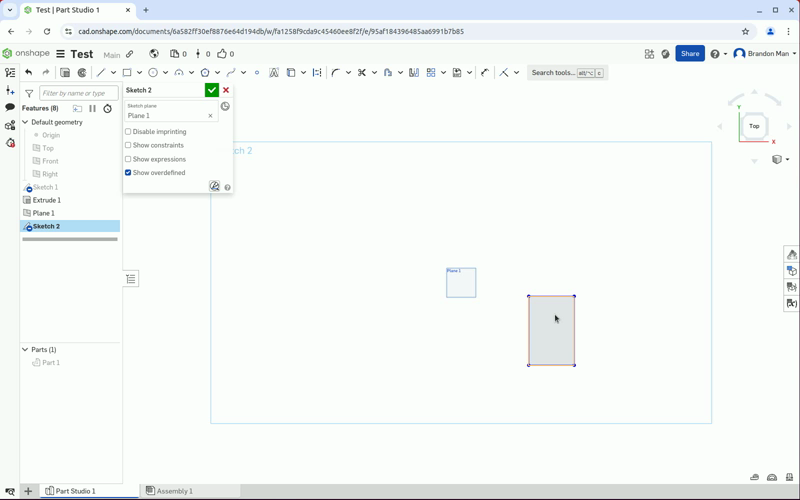
click(555, 314)
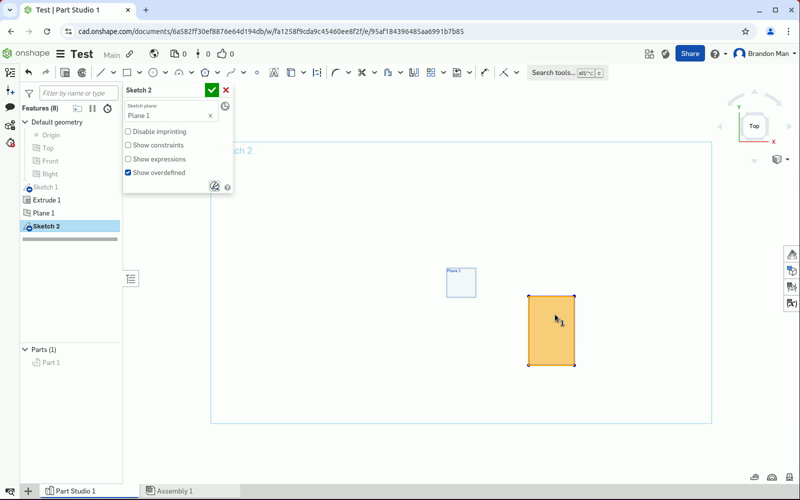
mouse_move(73, 352)
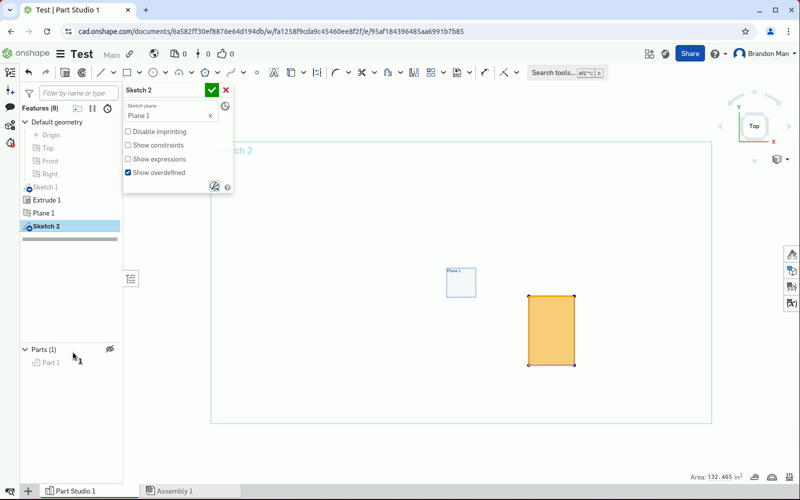
key(shift+y)
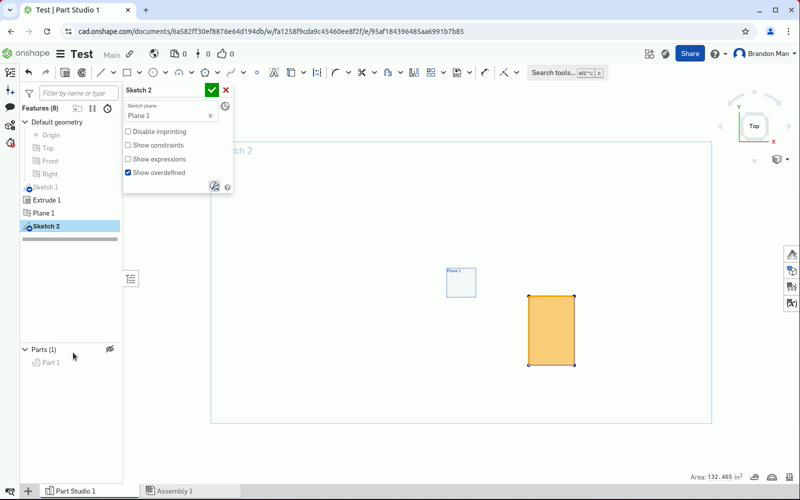
key(shift+e)
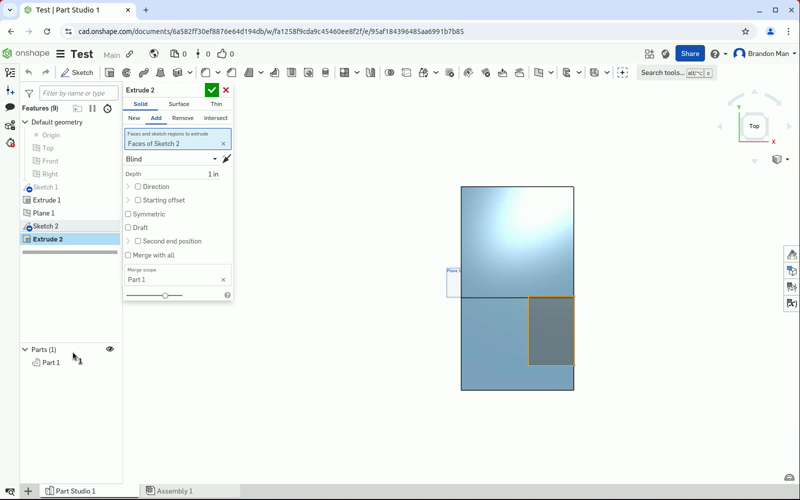
mouse_move(143, 106)
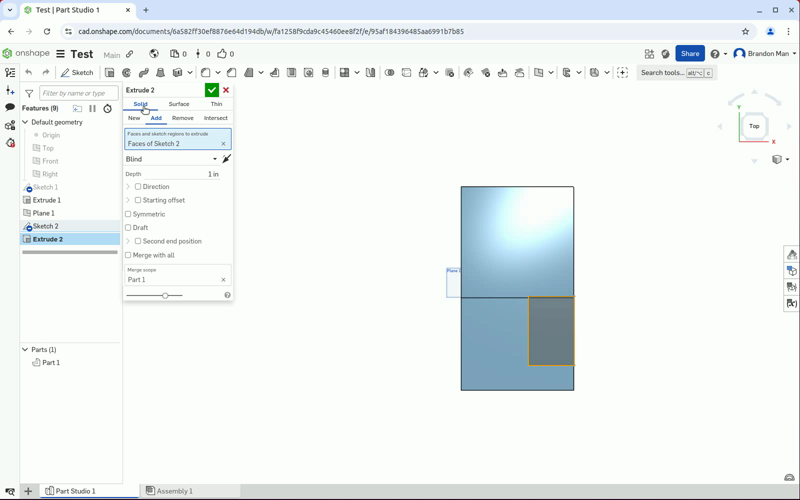
click(143, 106)
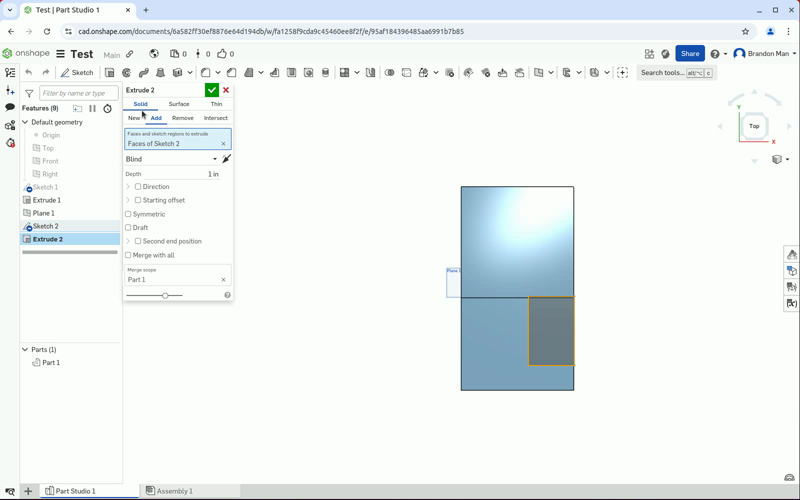
mouse_move(137, 120)
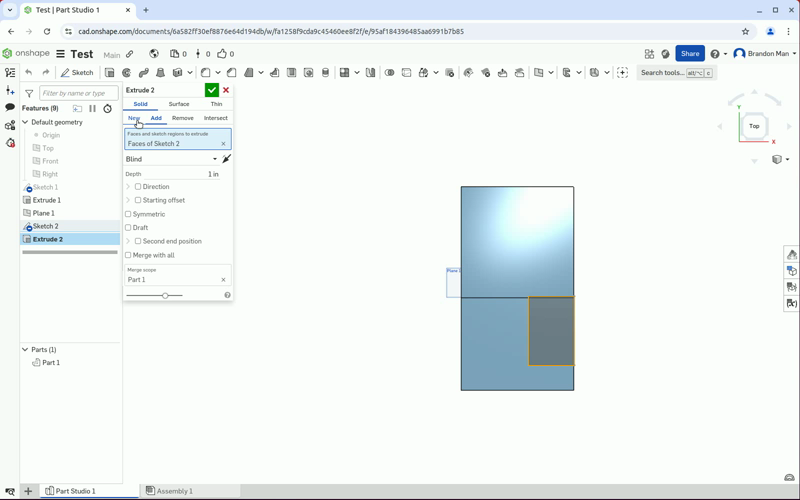
click(137, 120)
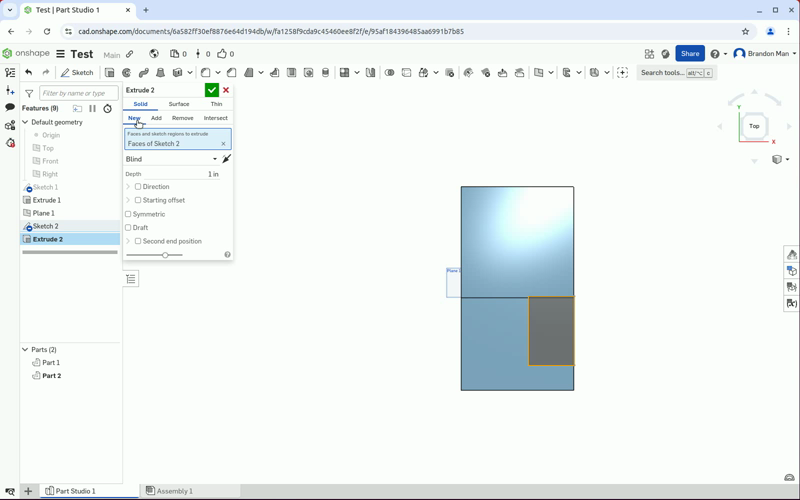
key(tab, 4)
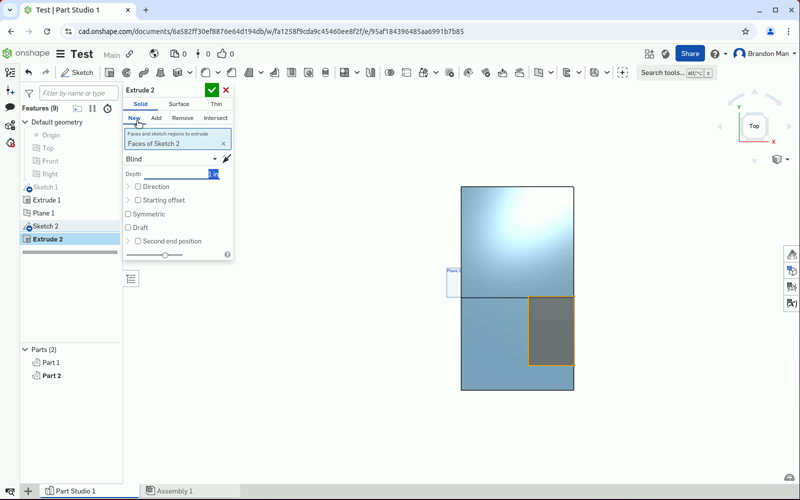
text(18.535)
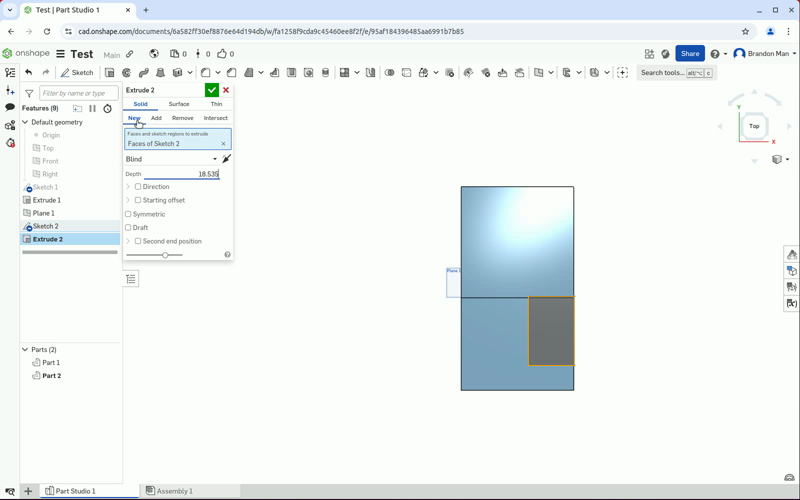
key(enter)
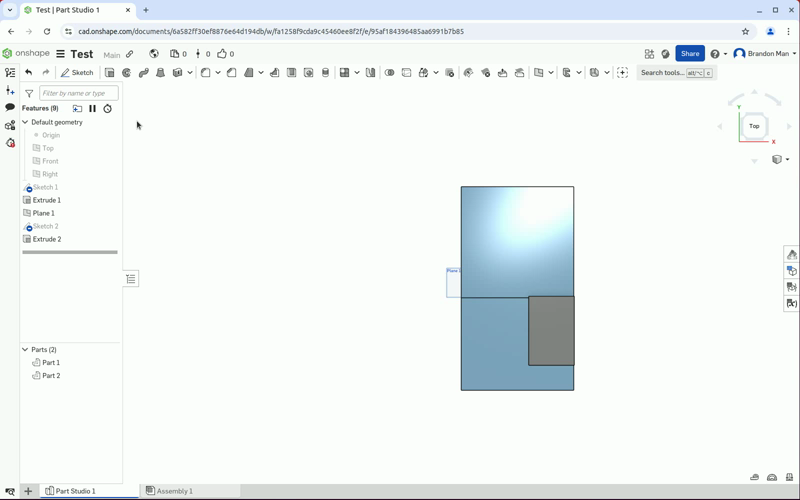
key(shift+h)
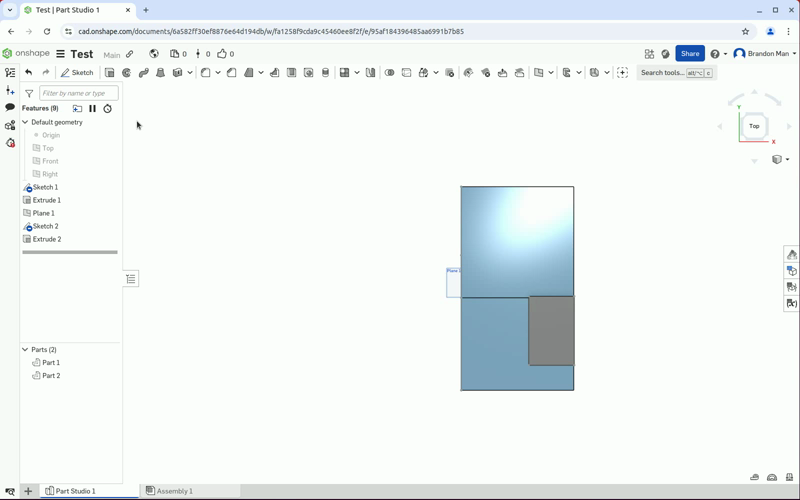
key(shift+h)
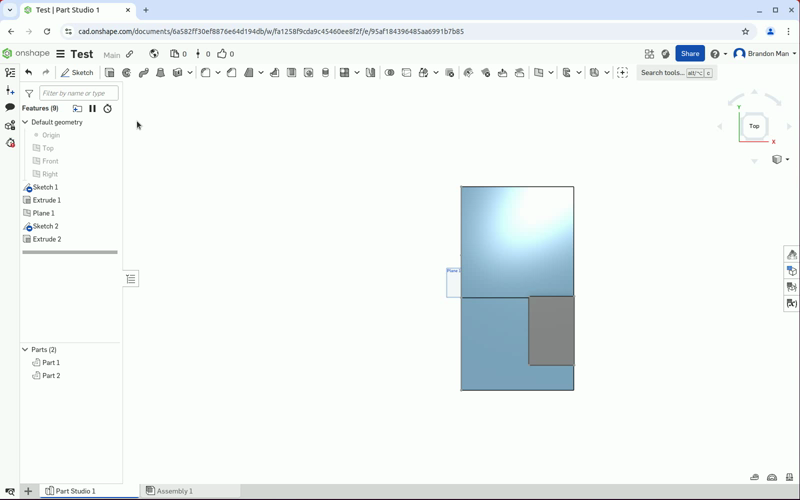
key(shift+7)
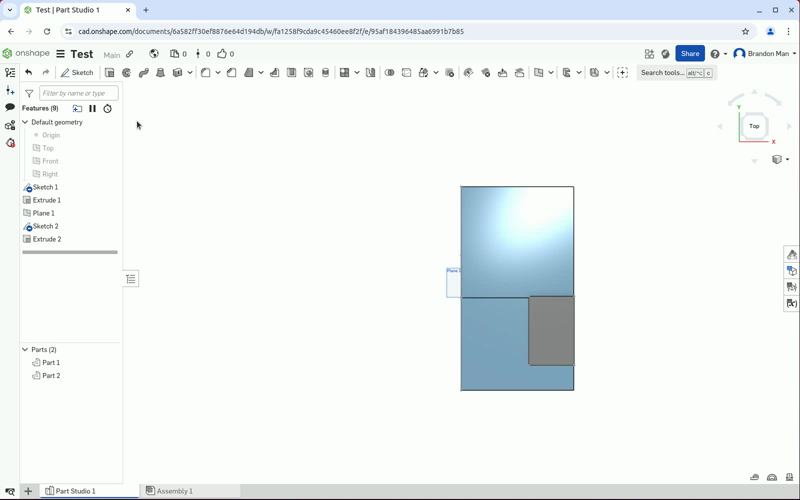
key(up, 3)
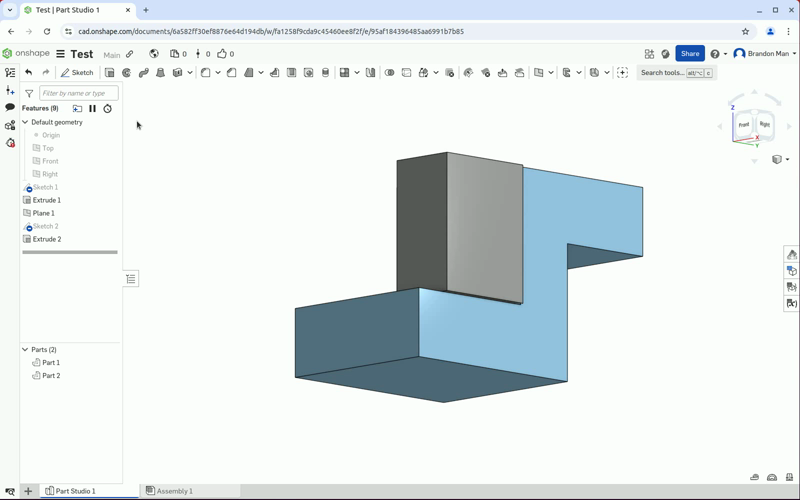
key(left, 3)
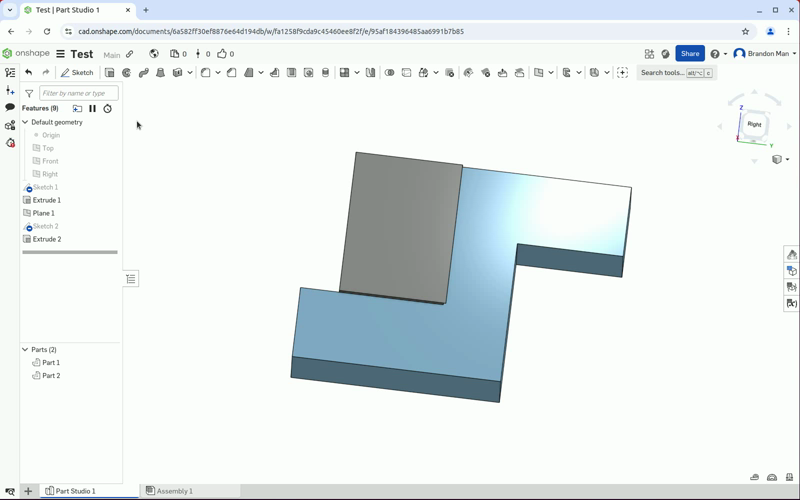
key(right, 3)
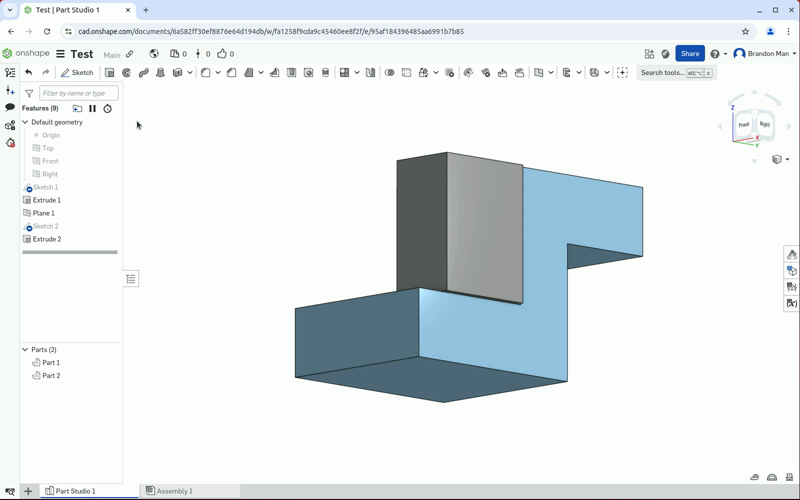
key(down, 3)
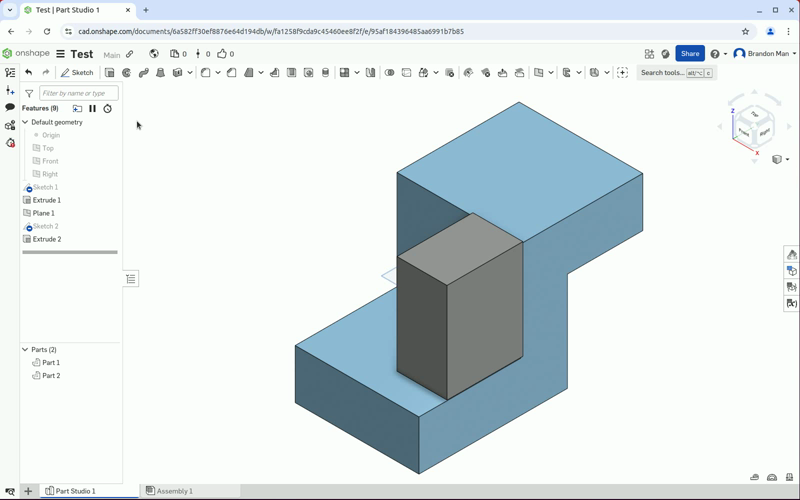
mouse_move(73, 189)
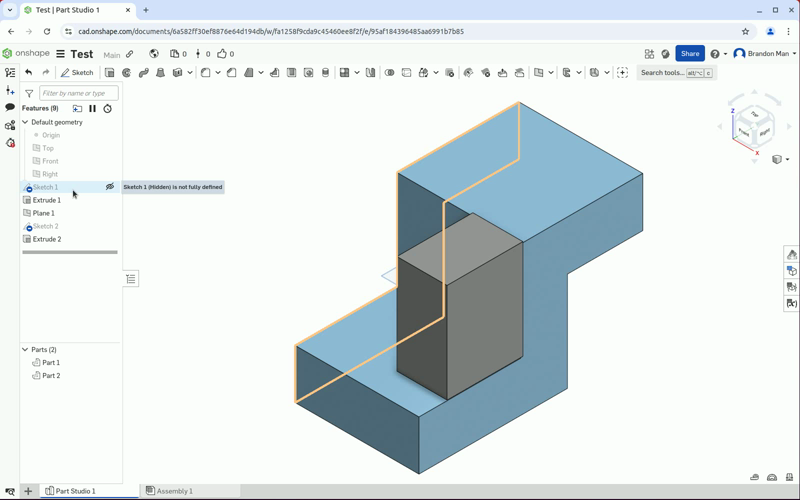
click(73, 189)